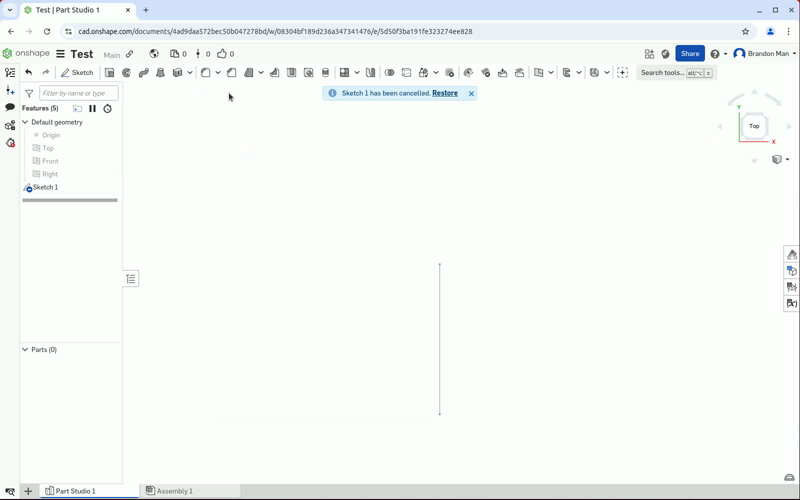
key(shift+h)
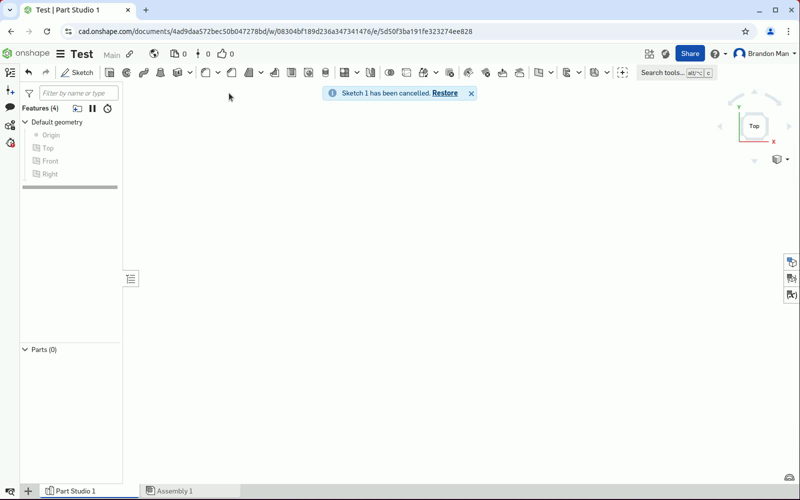
mouse_move(73, 352)
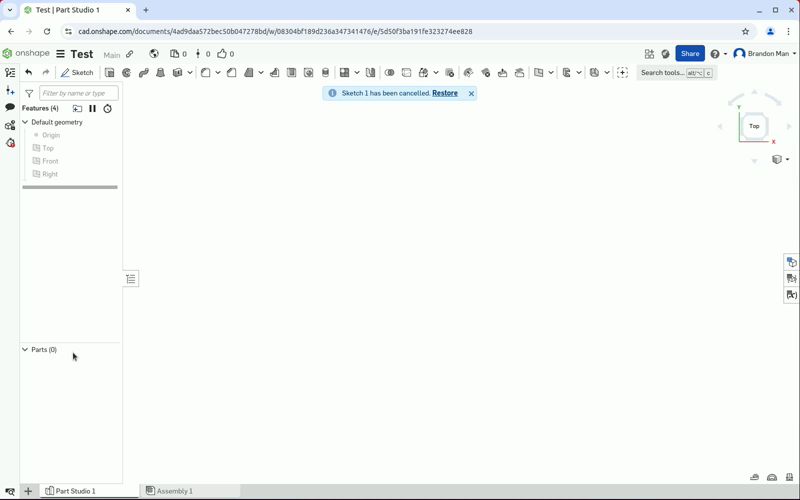
key(y)
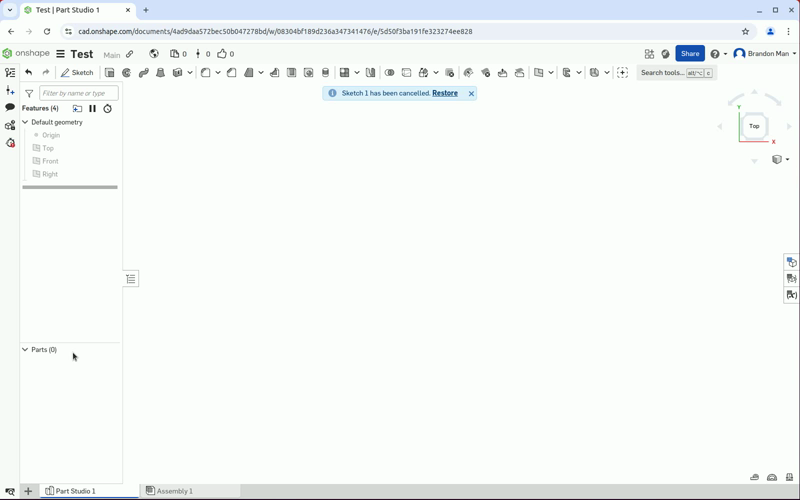
key(shift+p)
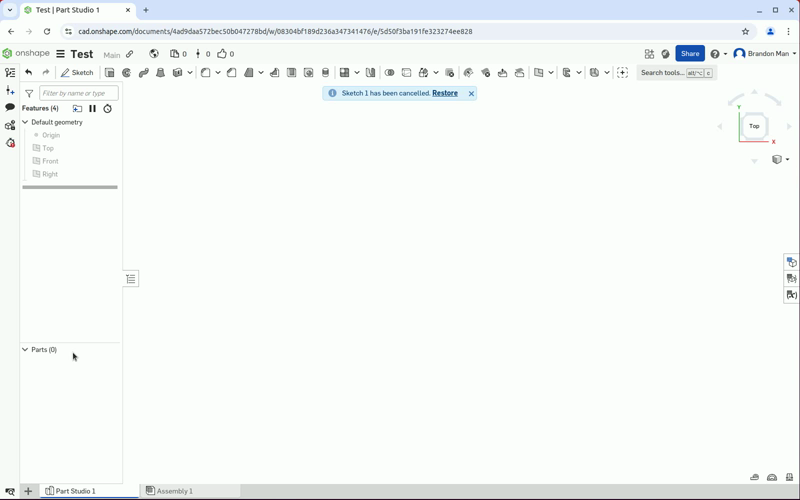
key(space)
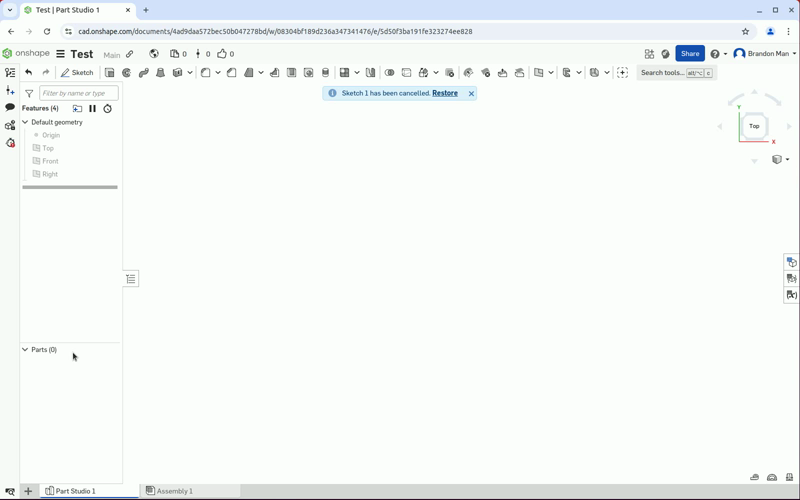
key_down(shift)
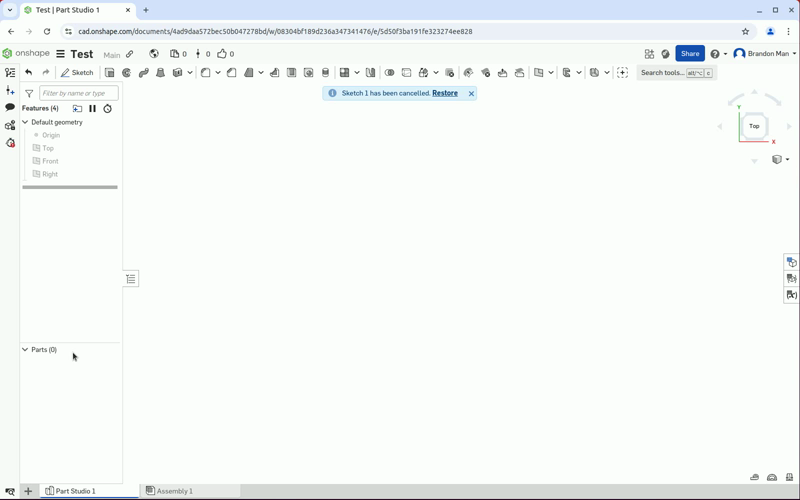
key(up)
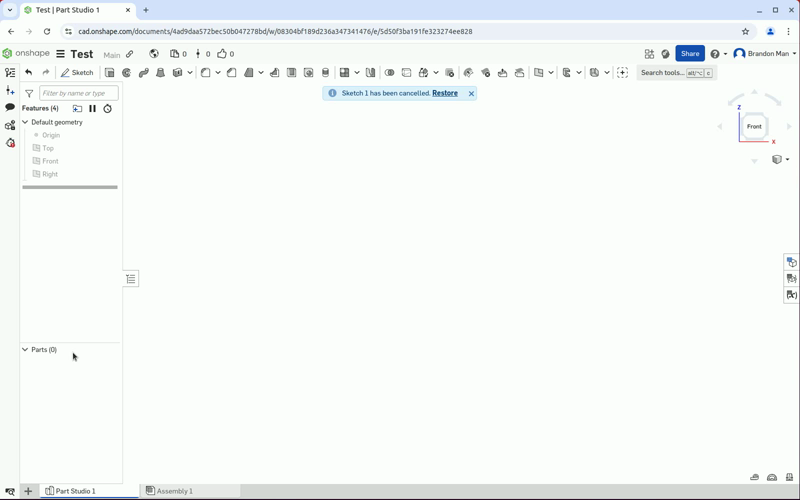
key_up(shift)
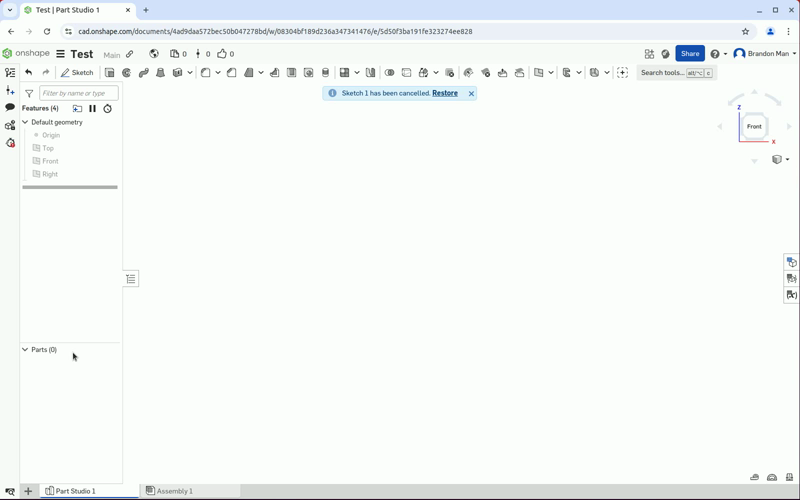
key(space)
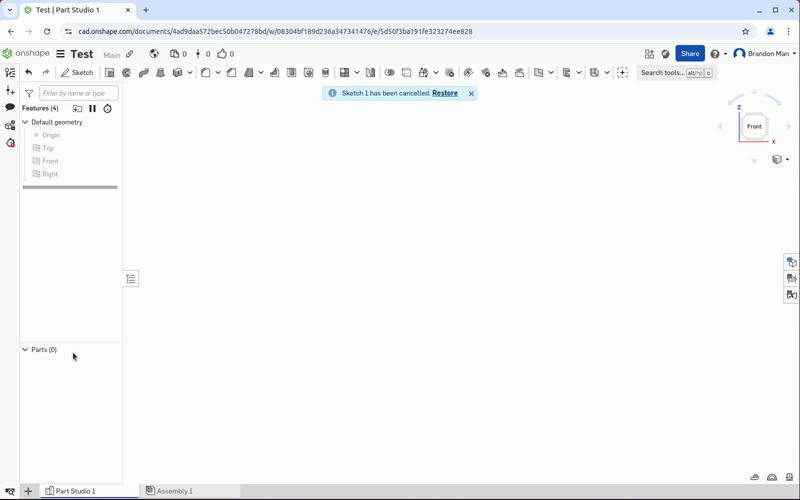
key_down(shift)
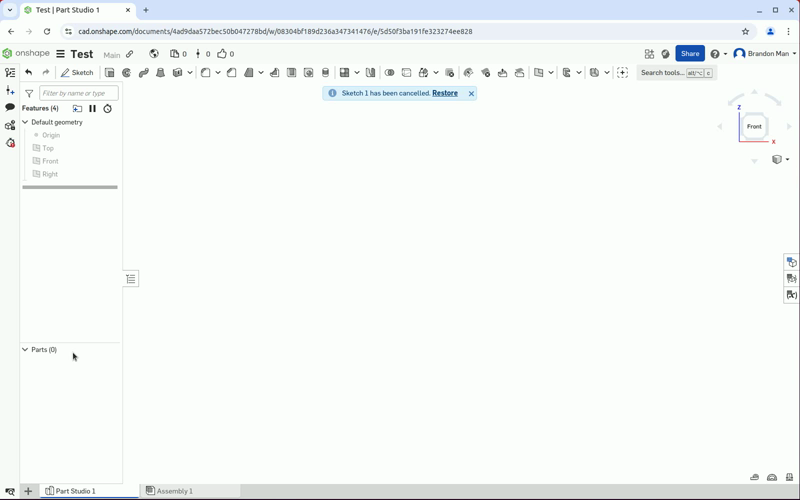
key(left)
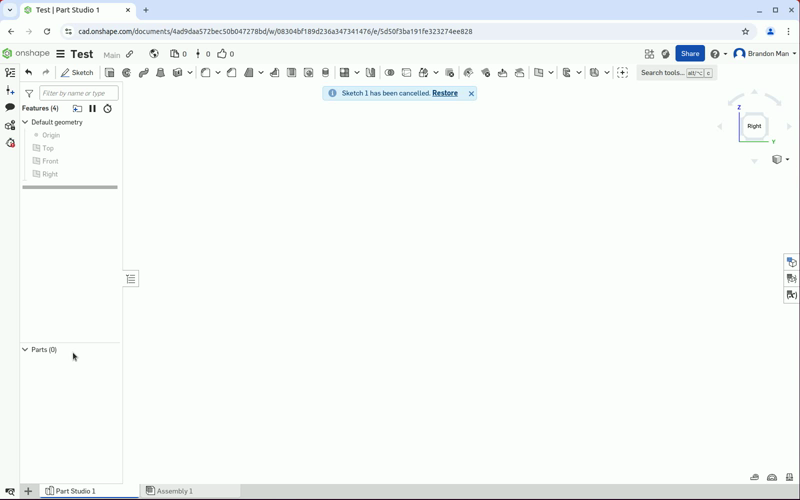
key_up(shift)
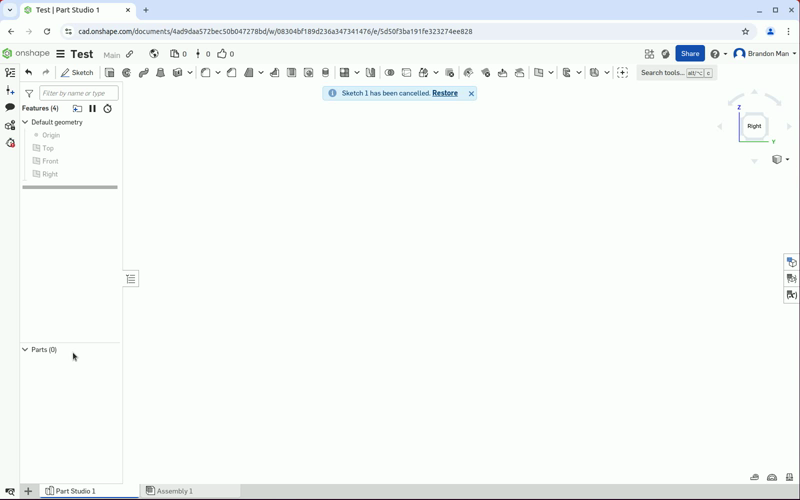
mouse_move(73, 352)
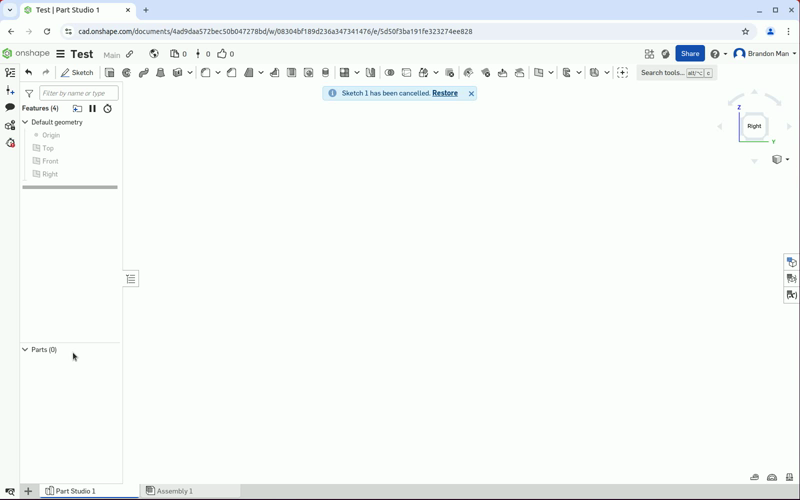
key(shift+y)
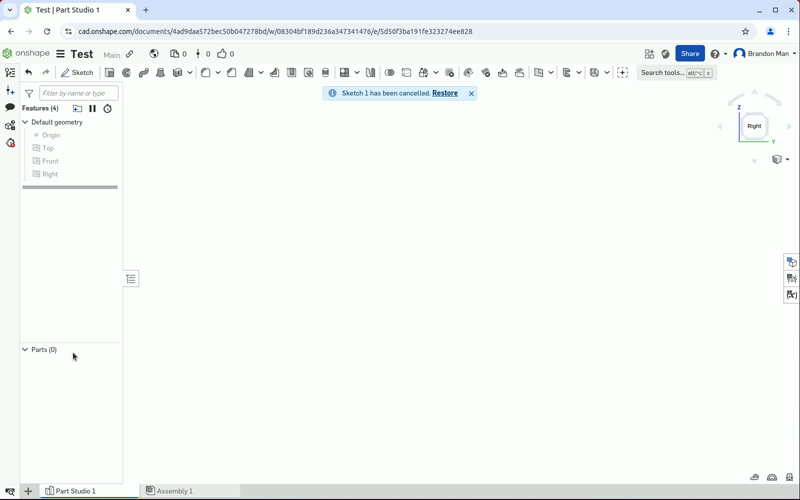
key(shift+s)
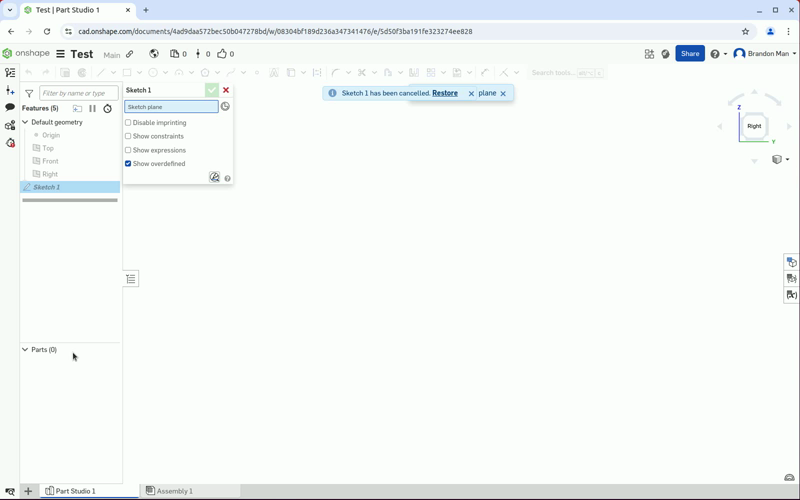
mouse_move(73, 176)
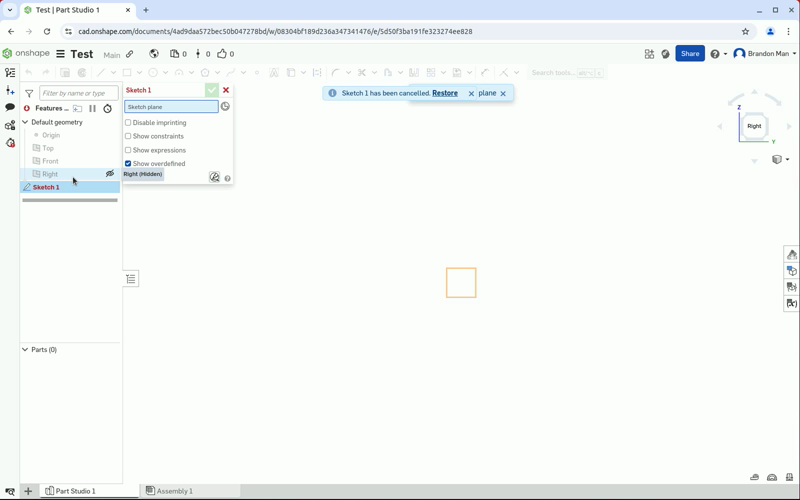
click(73, 176)
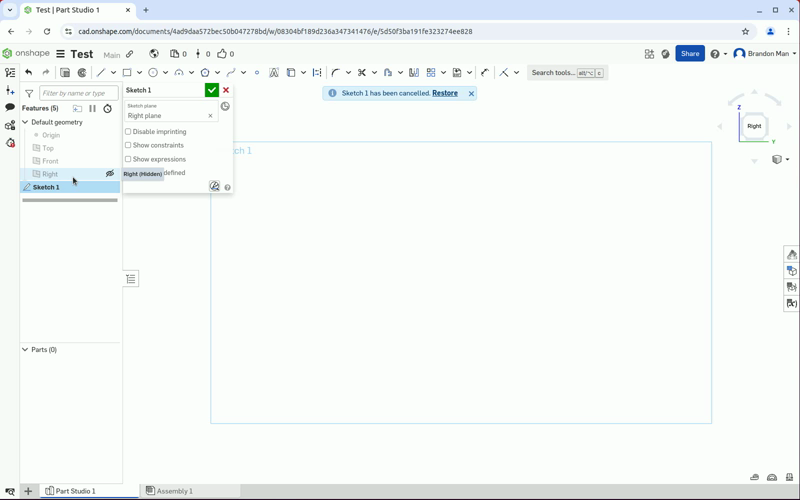
mouse_move(73, 352)
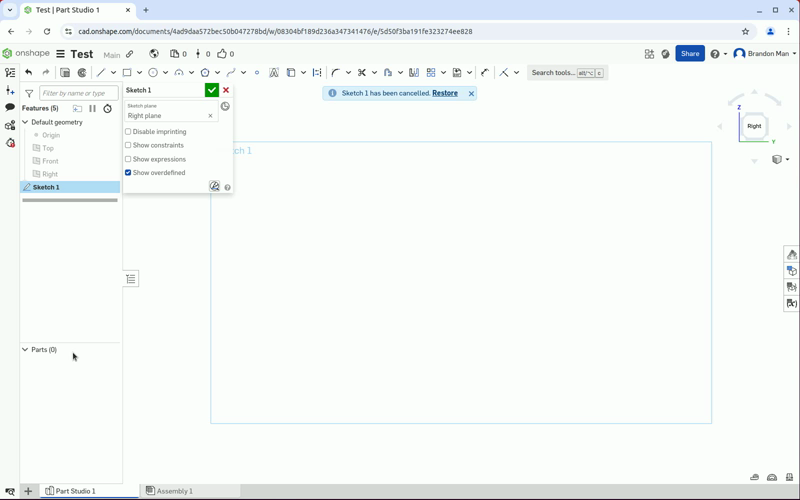
key(y)
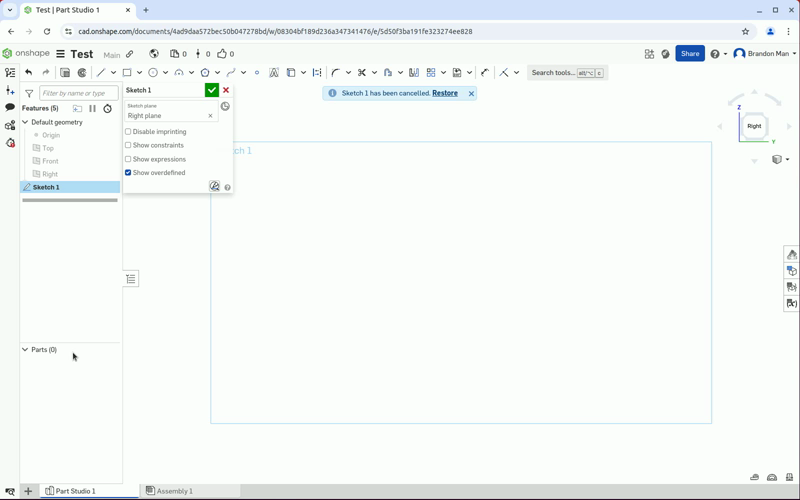
key(l)
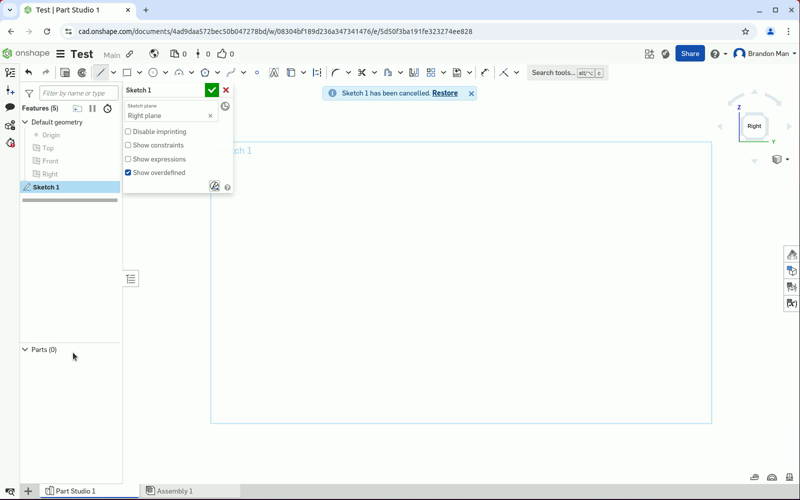
key_down(shift)
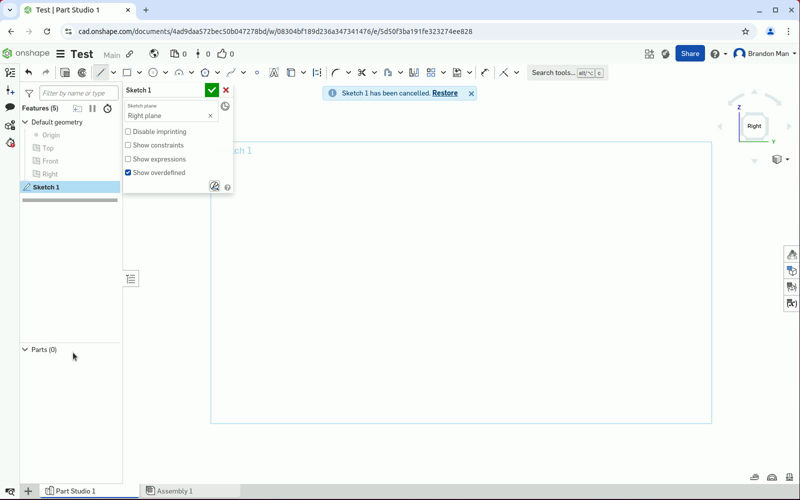
mouse_move(348, 306)
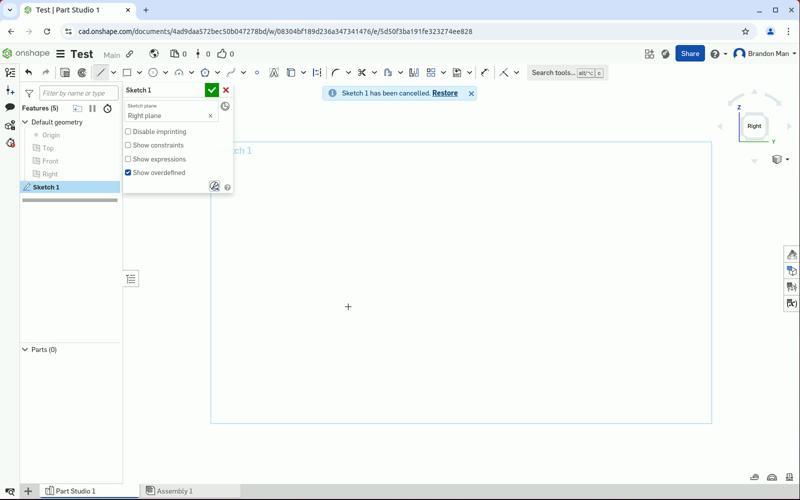
click(348, 306)
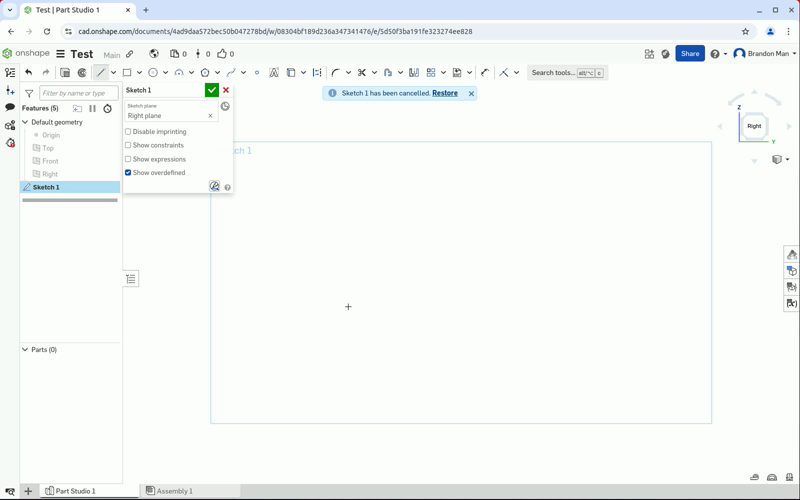
key_up(shift)
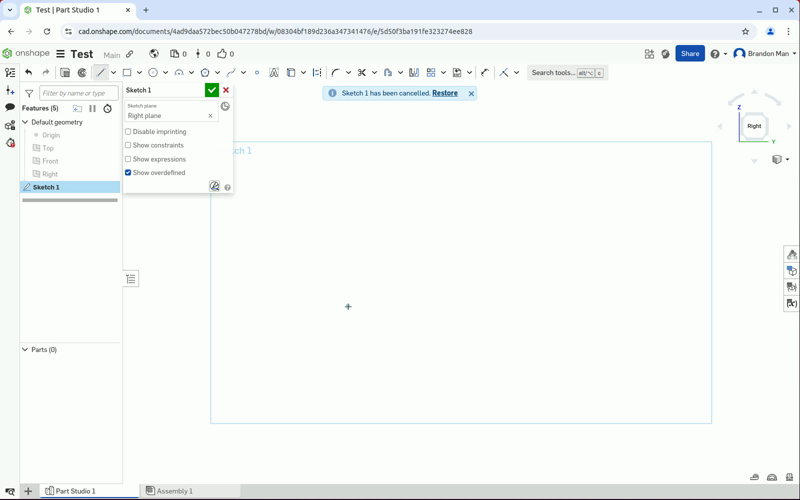
key_down(shift)
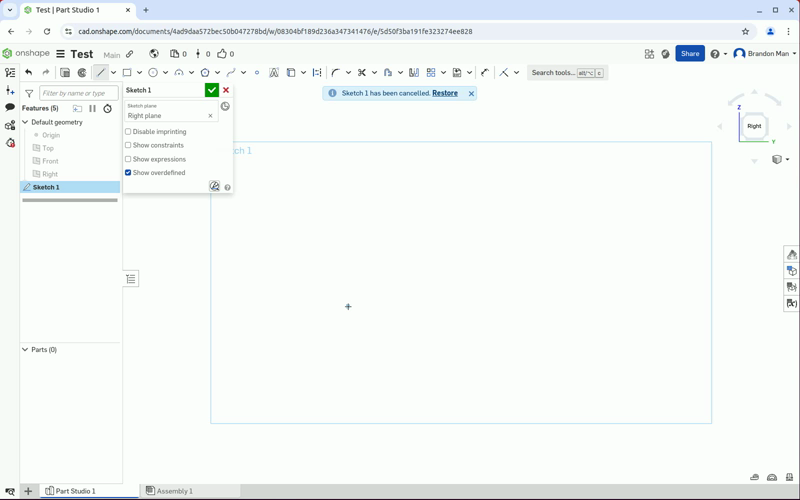
mouse_move(539, 306)
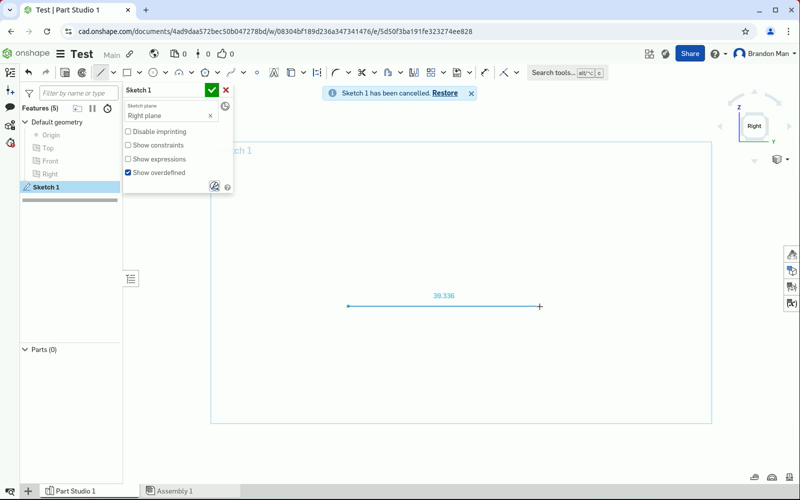
click(539, 306)
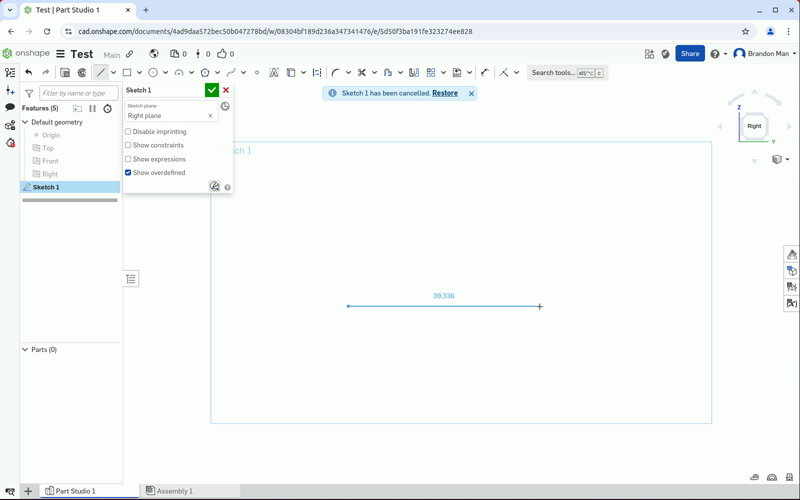
key_up(shift)
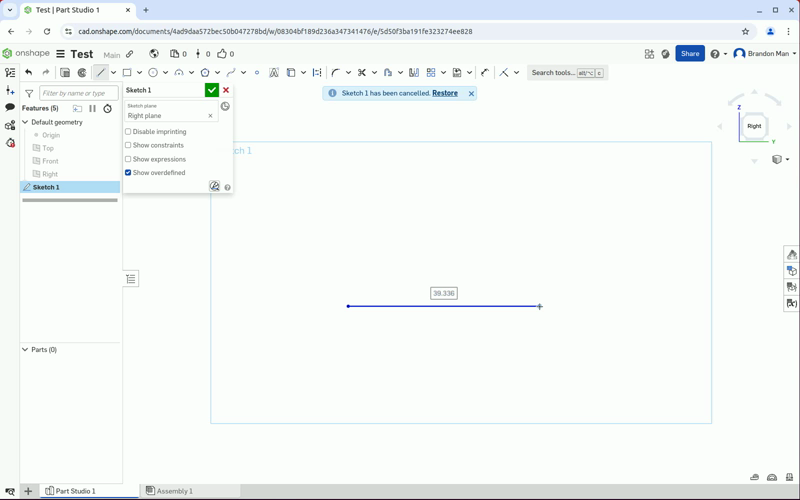
key_down(shift)
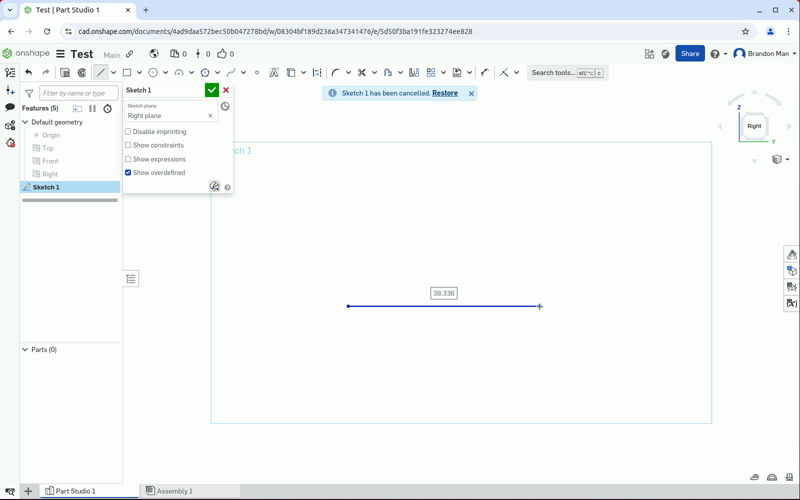
mouse_move(539, 179)
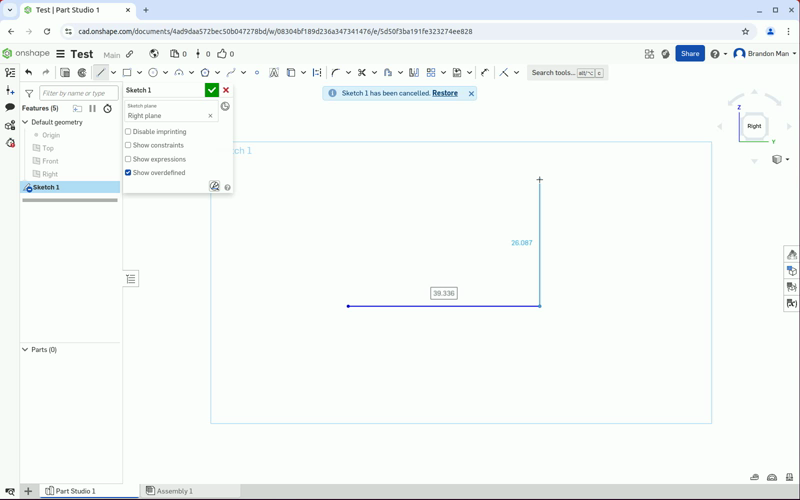
click(539, 179)
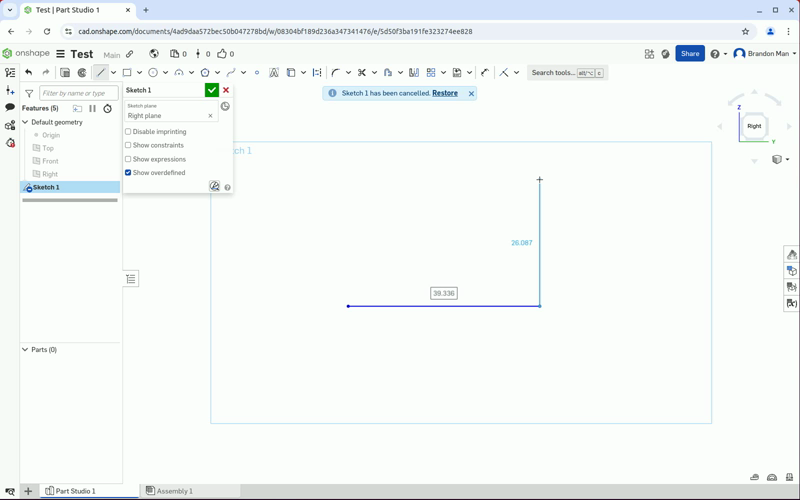
key_up(shift)
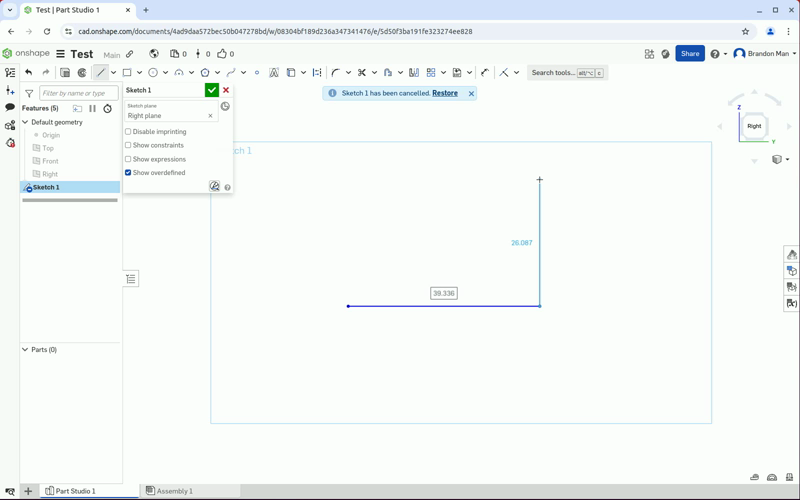
key_down(shift)
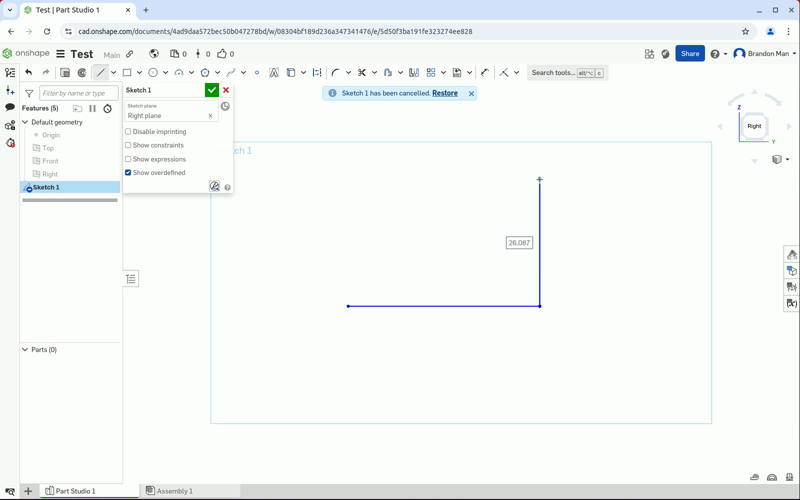
mouse_move(422, 179)
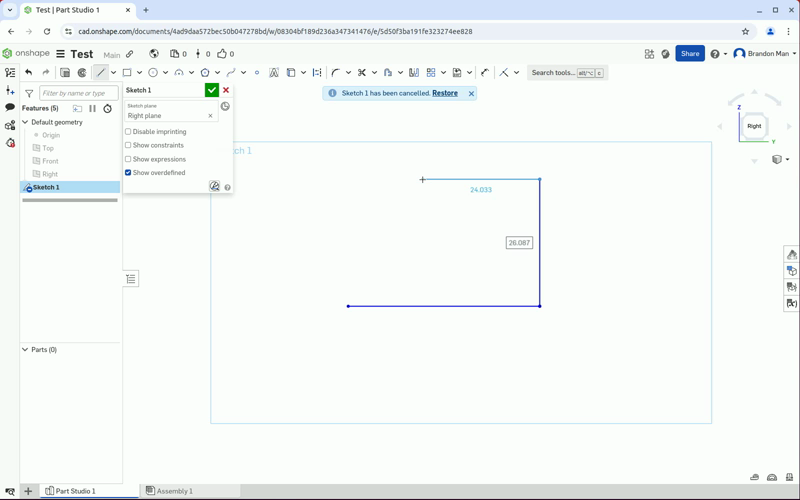
click(422, 179)
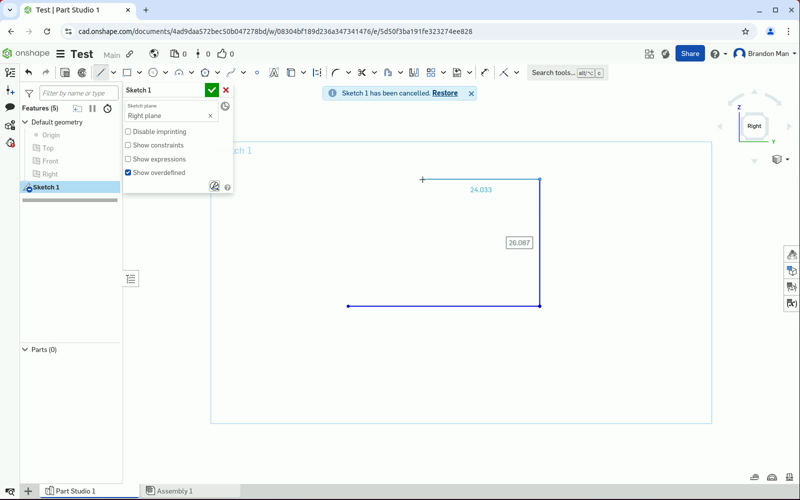
key_up(shift)
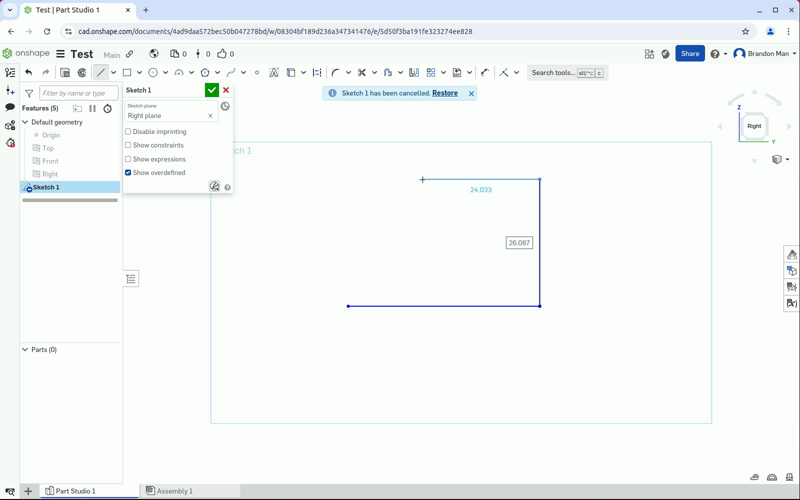
key_down(shift)
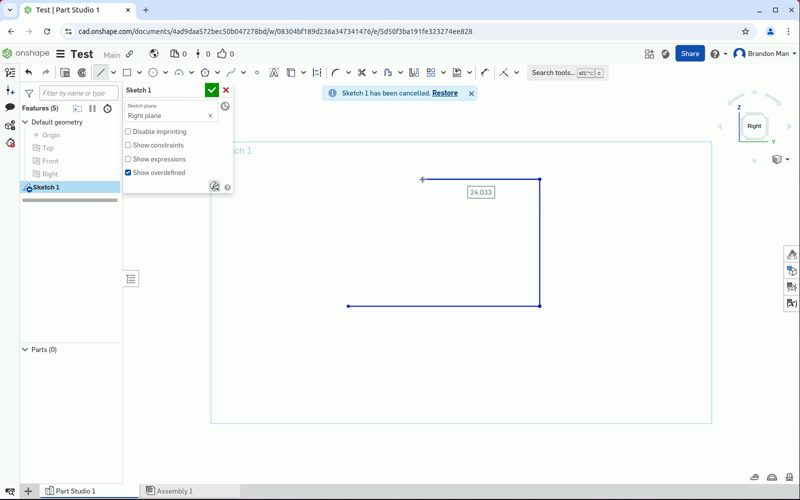
mouse_move(402, 246)
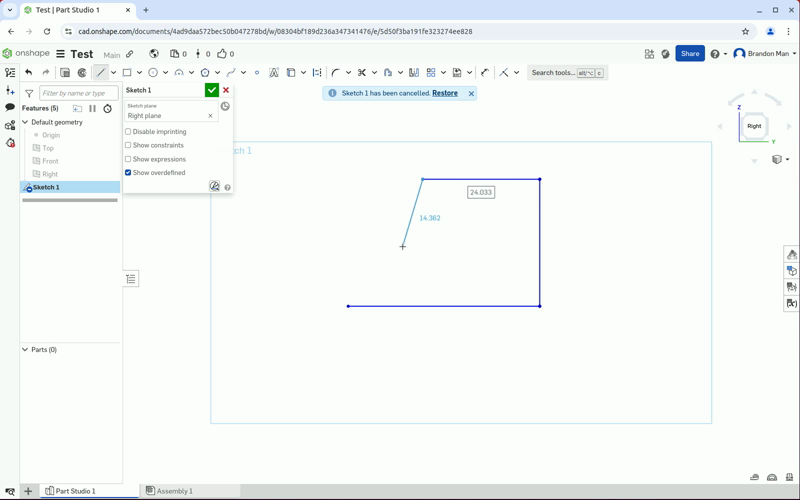
click(402, 246)
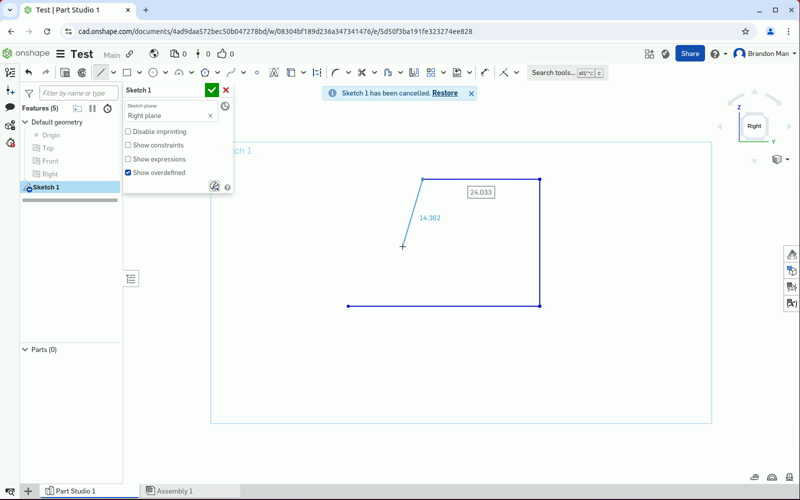
key_up(shift)
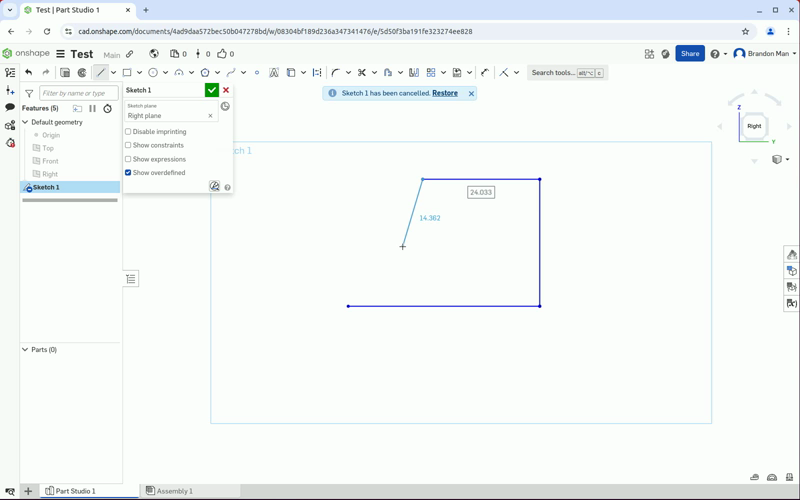
key_down(shift)
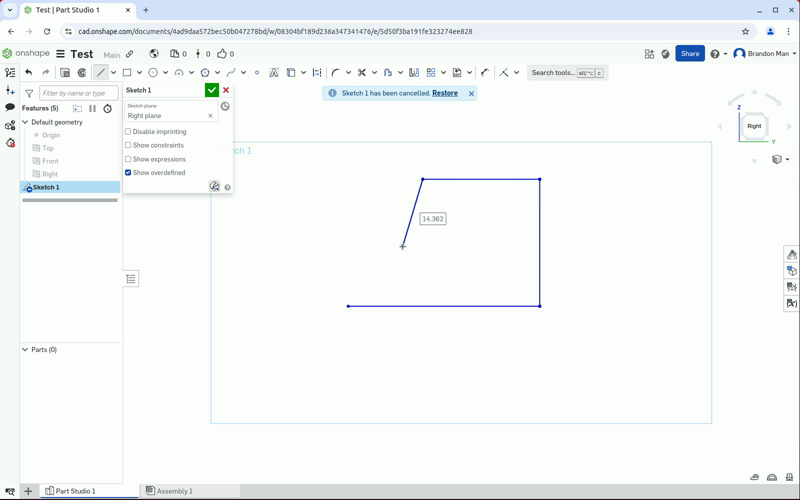
mouse_move(432, 246)
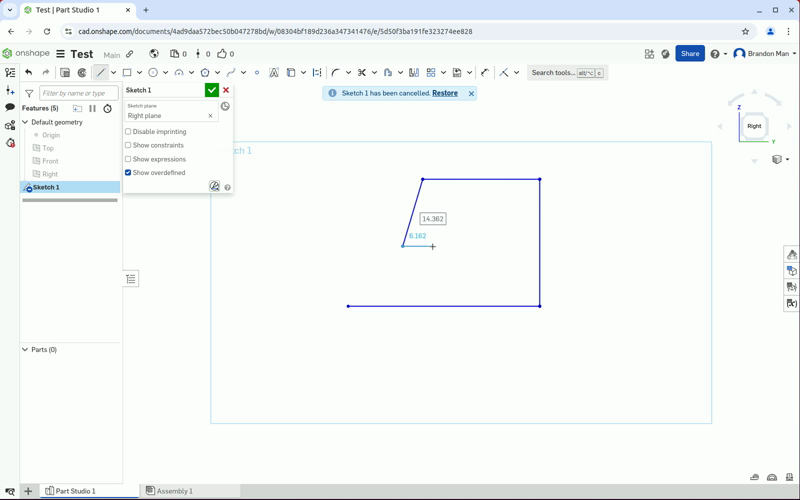
mouse_move(348, 246)
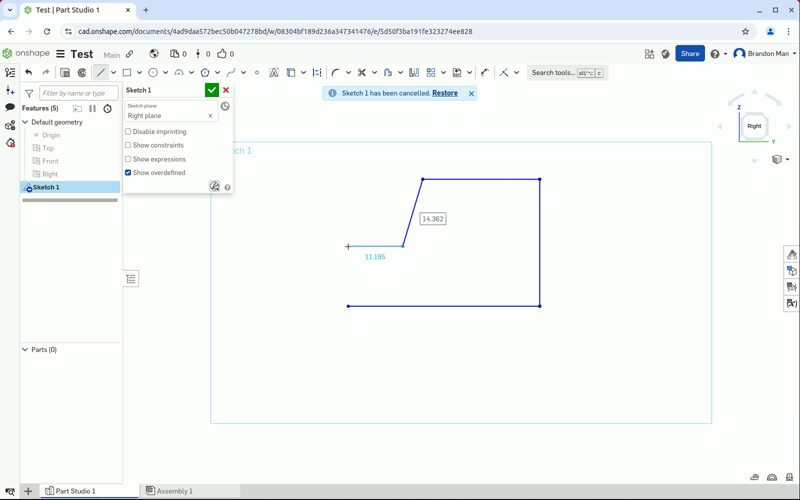
click(348, 246)
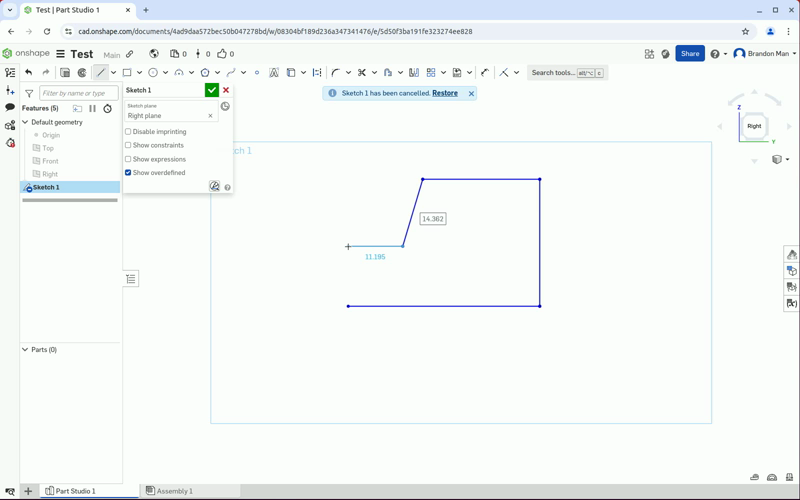
key_up(shift)
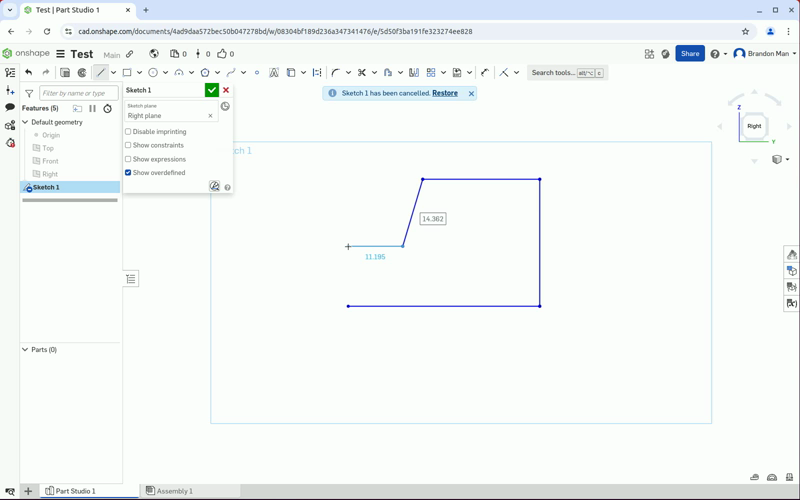
key_down(shift)
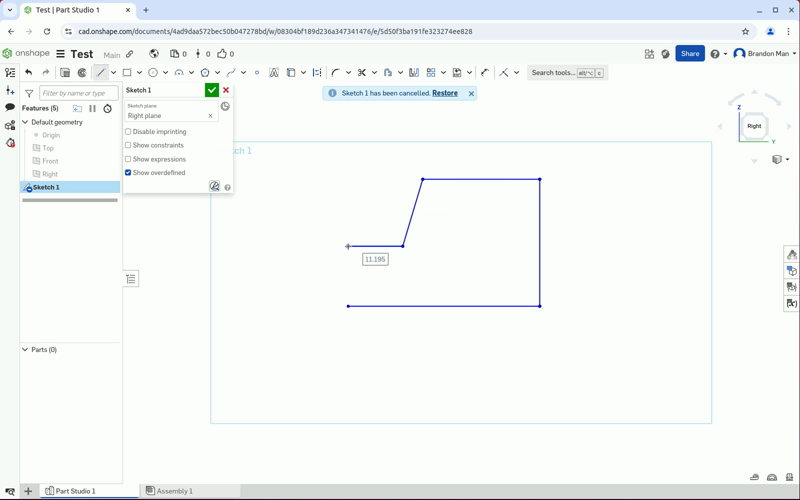
mouse_move(348, 306)
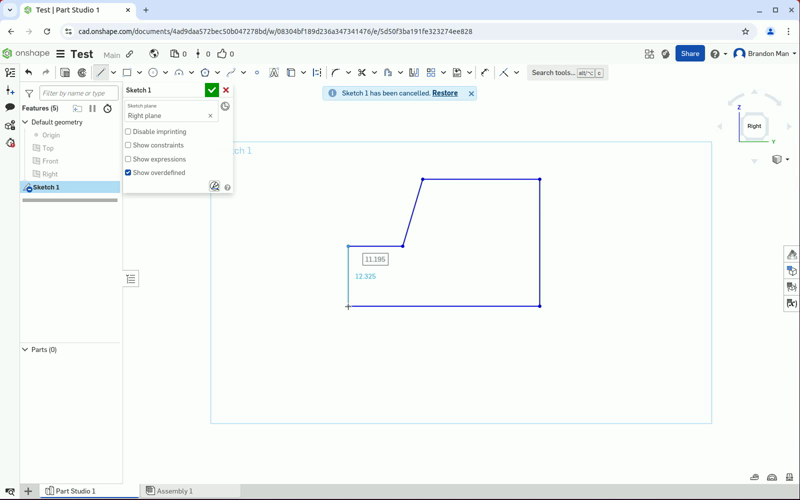
key_up(shift)
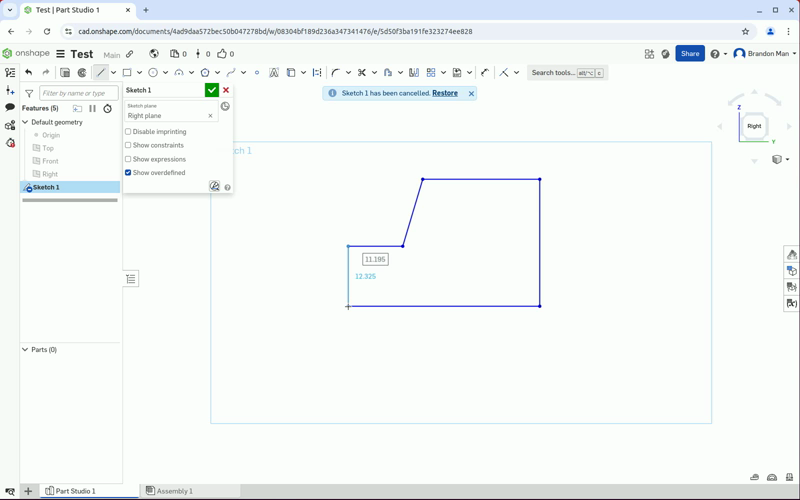
click(348, 306)
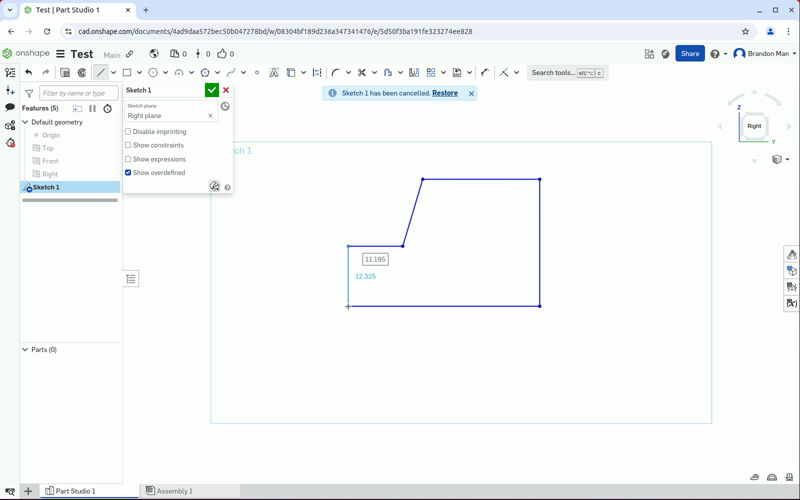
key(esc)
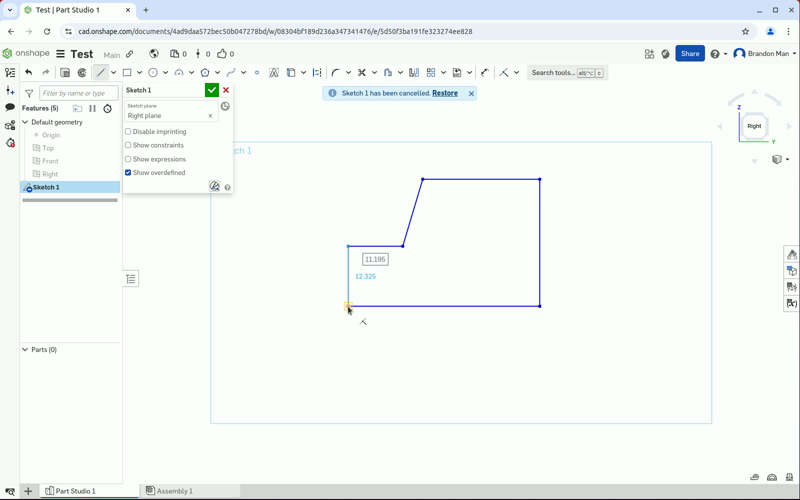
mouse_move(449, 199)
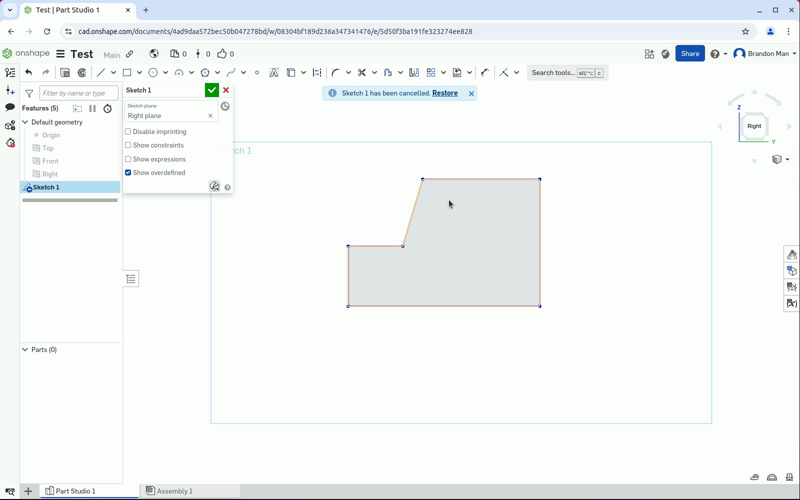
click(449, 199)
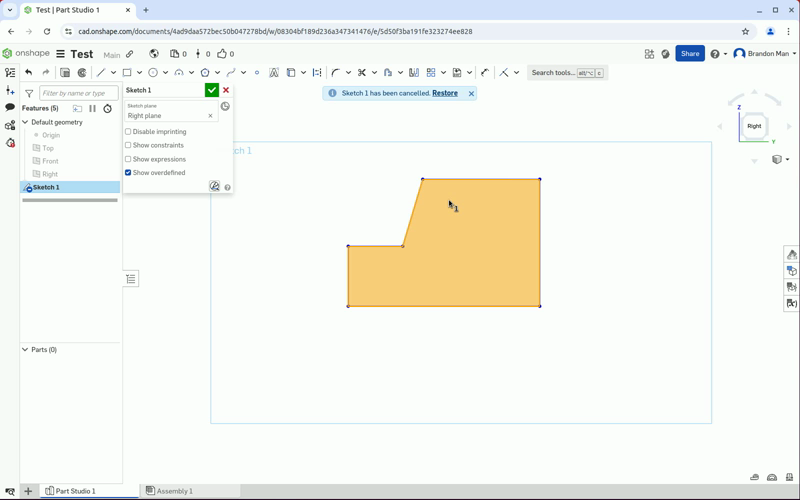
mouse_move(73, 352)
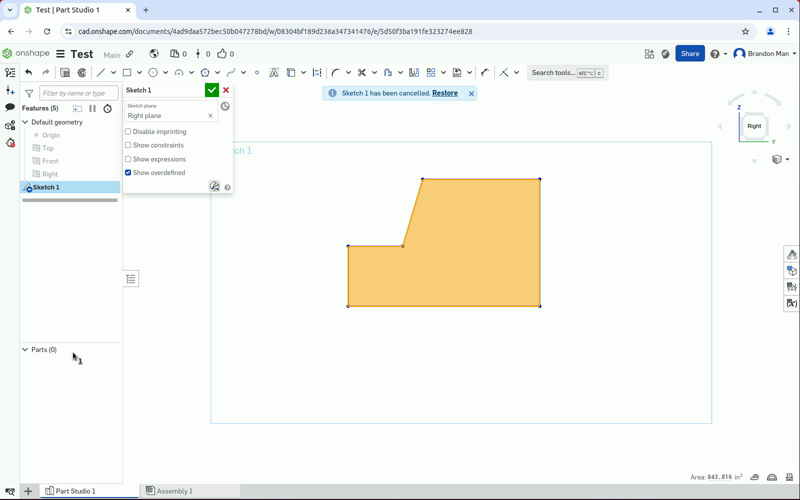
key(shift+y)
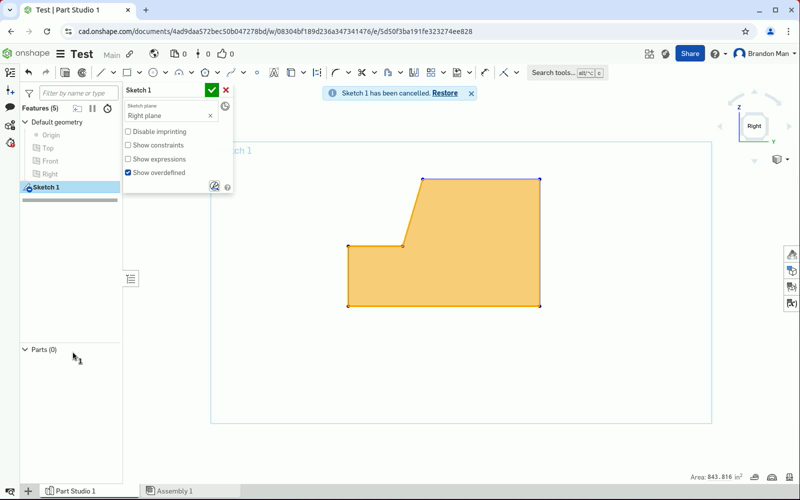
key(shift+e)
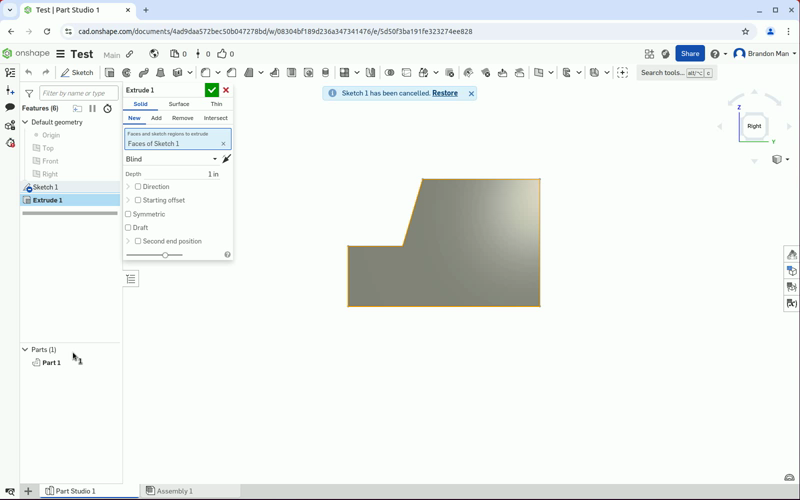
mouse_move(143, 106)
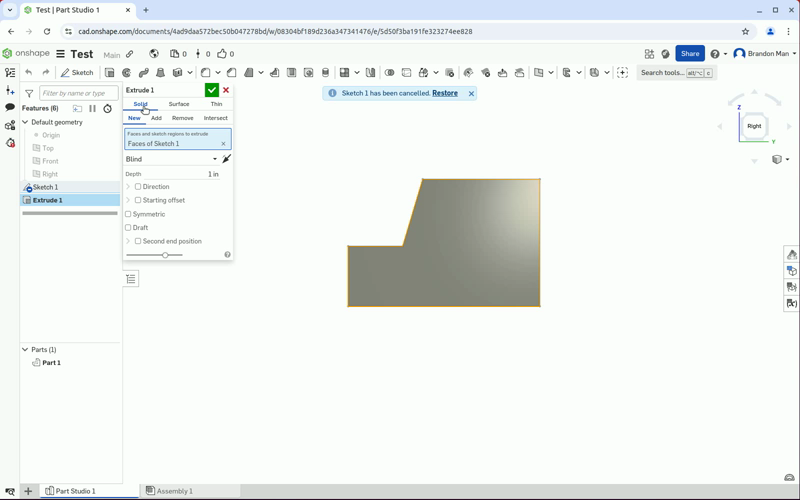
click(143, 106)
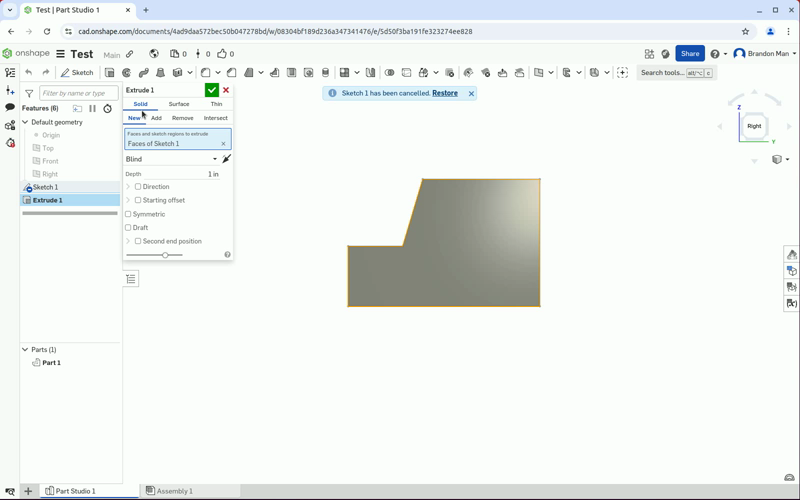
mouse_move(137, 120)
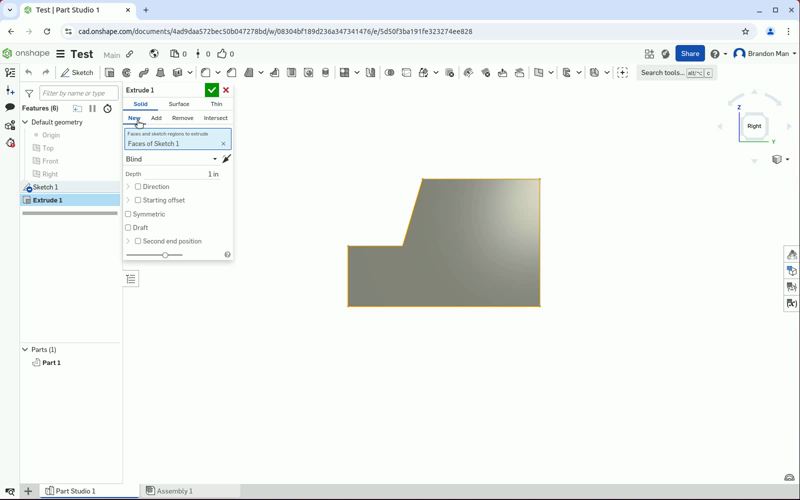
click(137, 120)
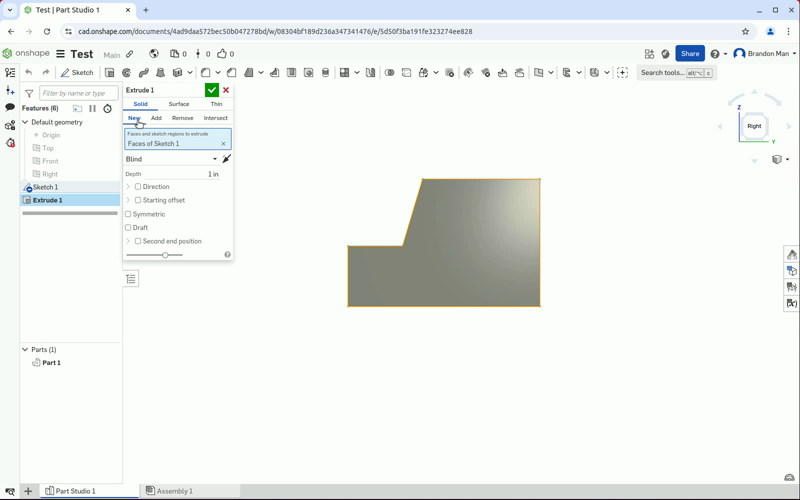
key(tab, 4)
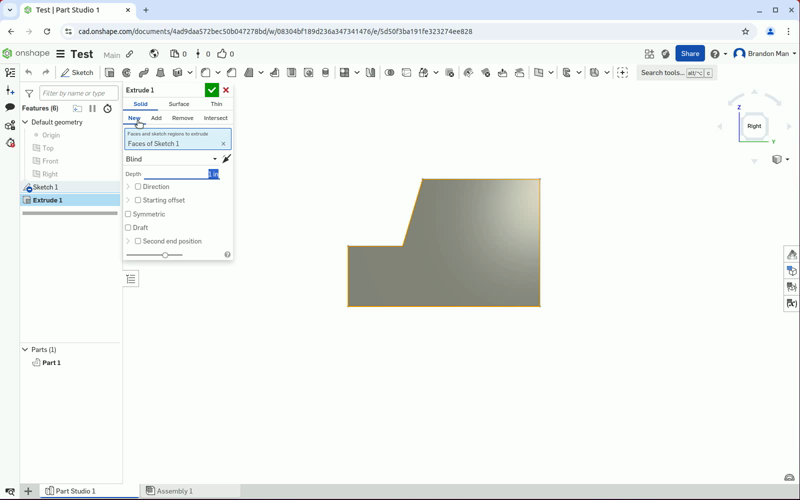
text(18.294)
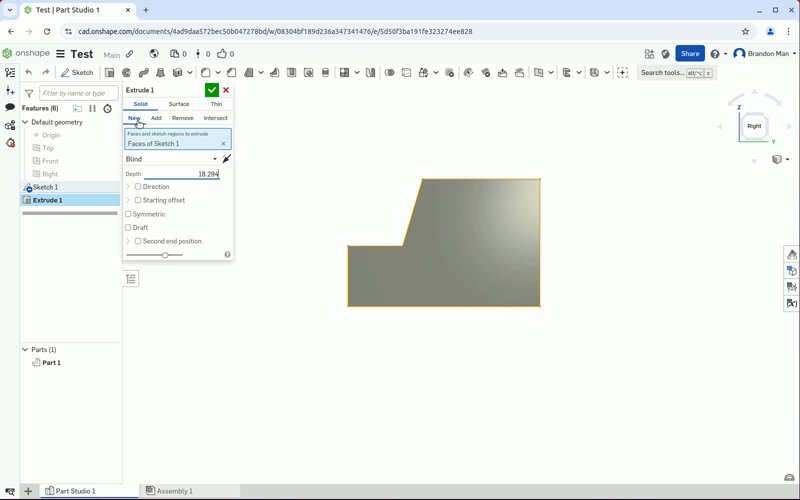
key(tab, 3)
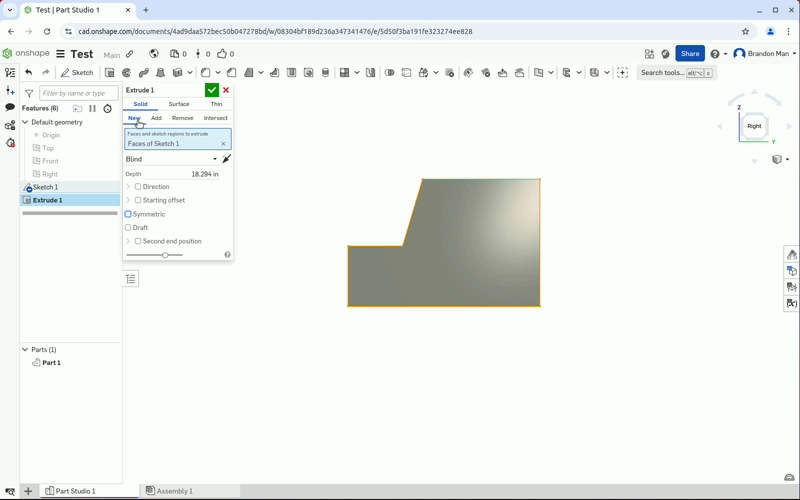
key(space)
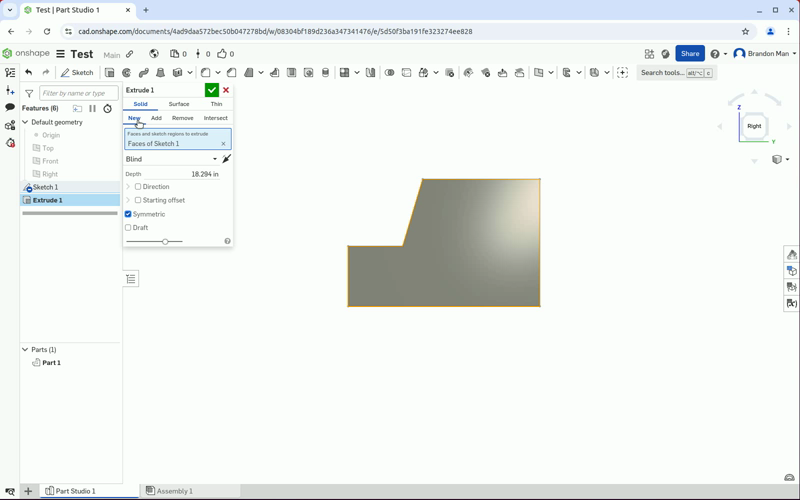
key(enter)
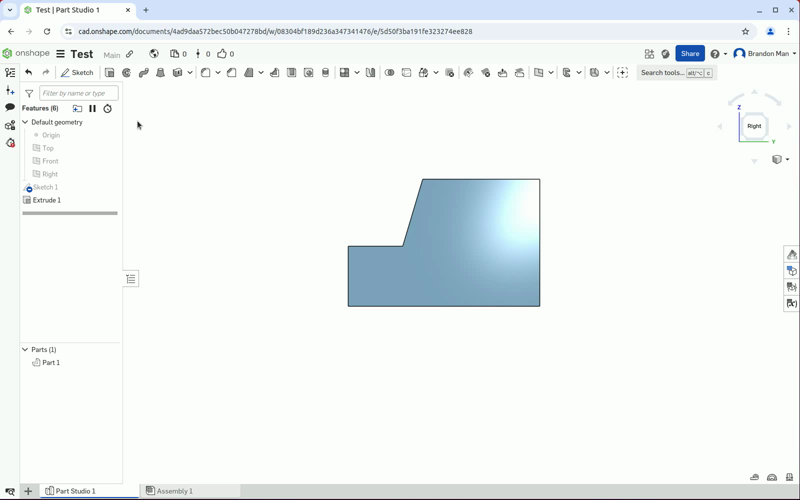
key(shift+h)
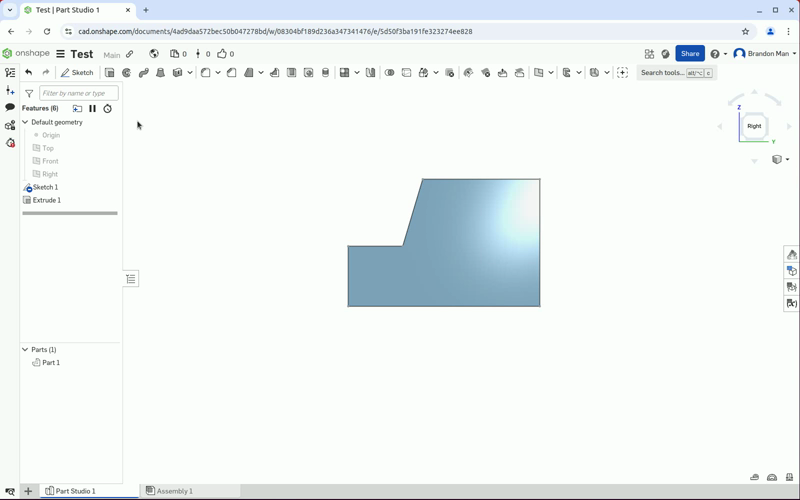
key(shift+h)
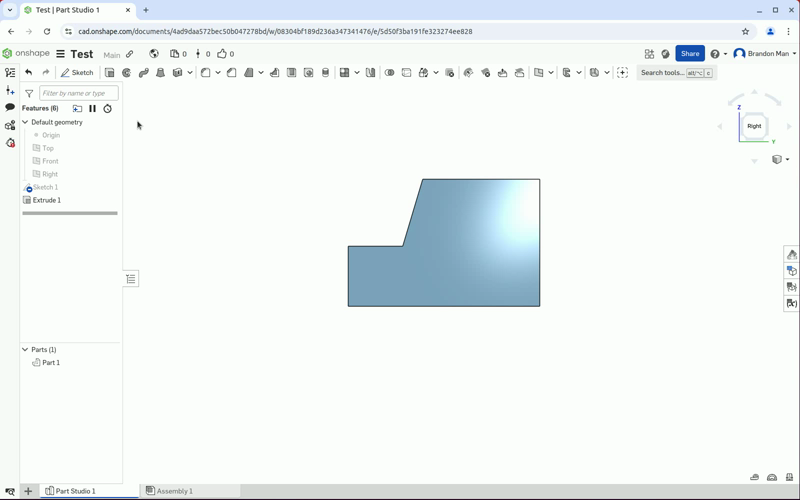
mouse_move(73, 189)
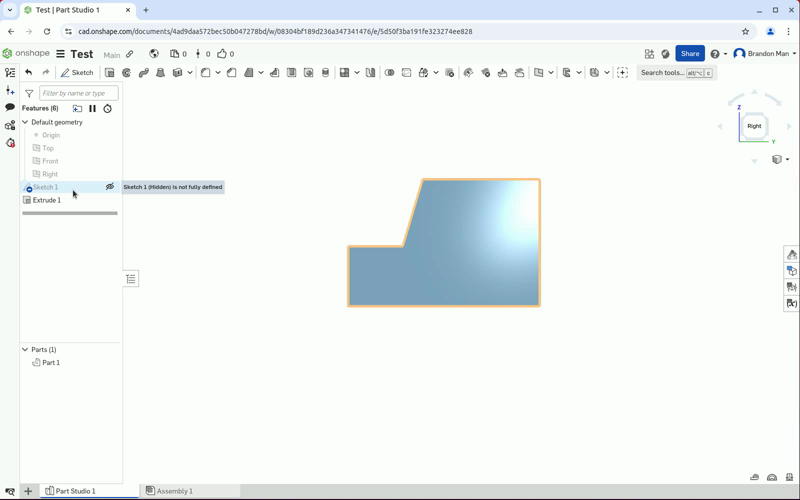
click(73, 189)
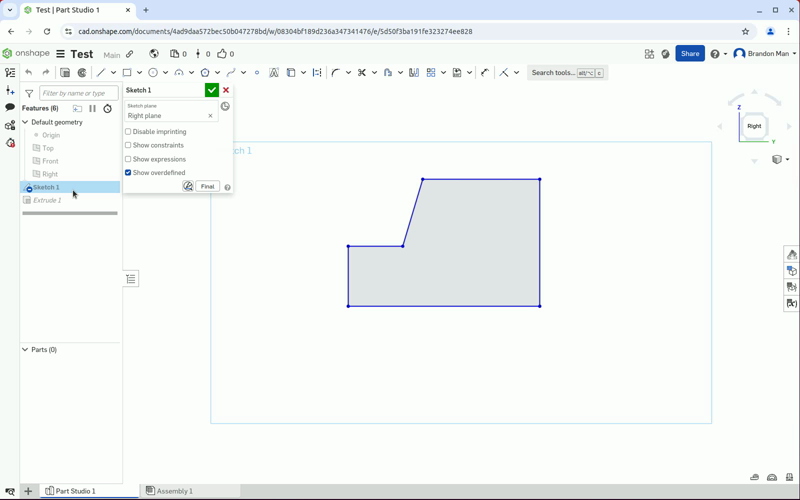
mouse_move(229, 92)
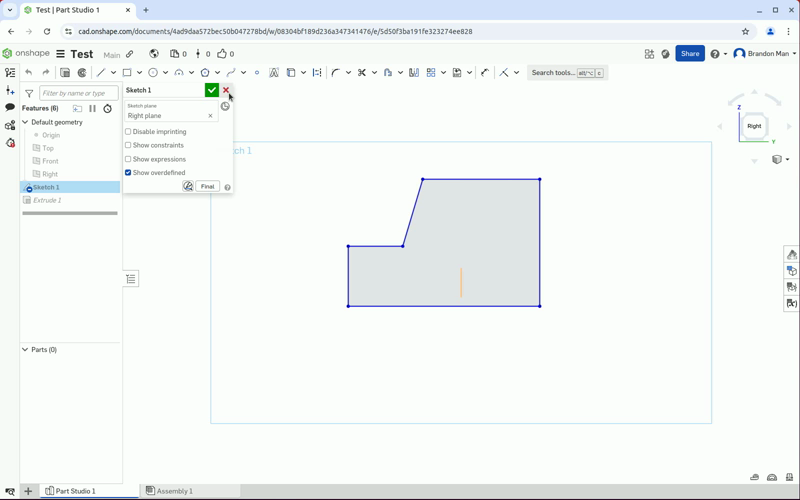
click(229, 92)
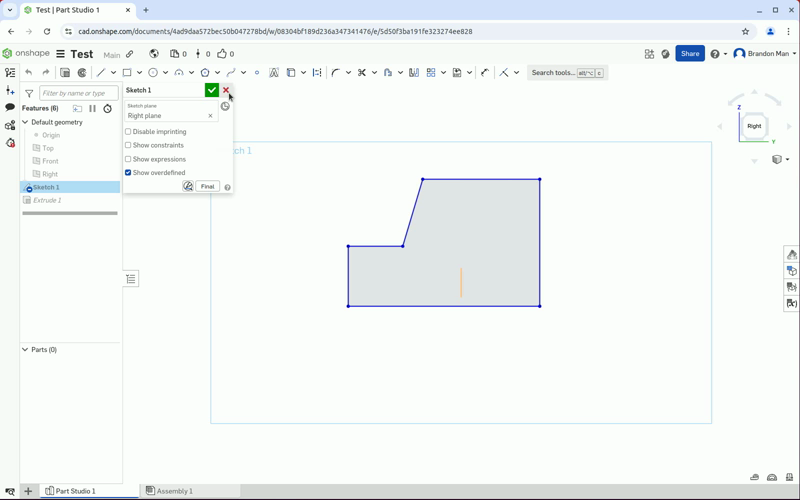
key(shift+s)
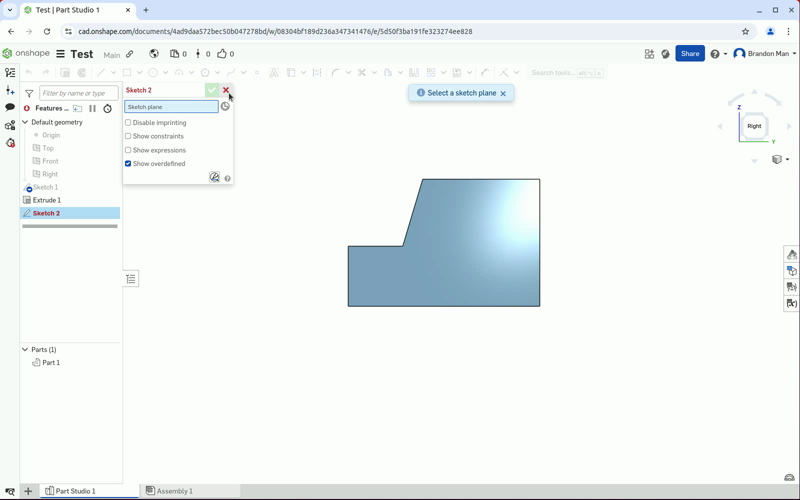
mouse_move(73, 176)
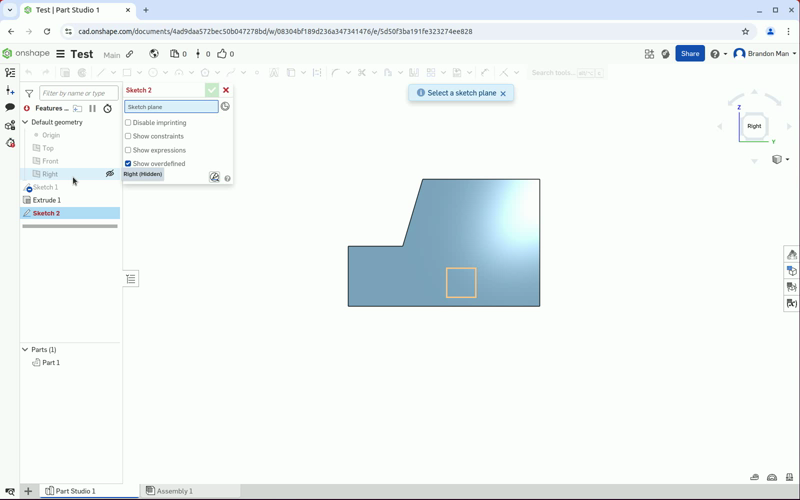
click(73, 176)
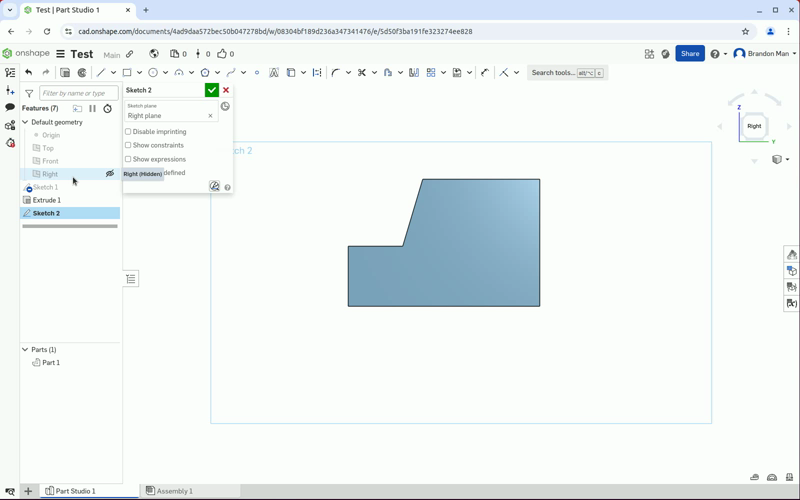
mouse_move(73, 352)
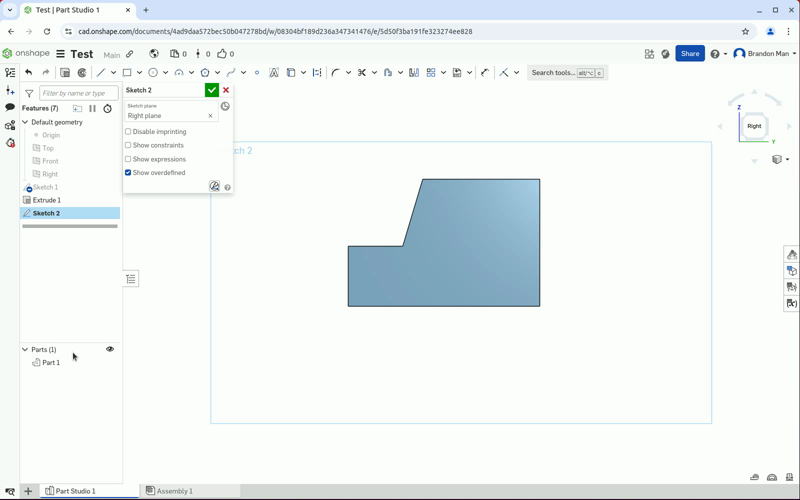
key(y)
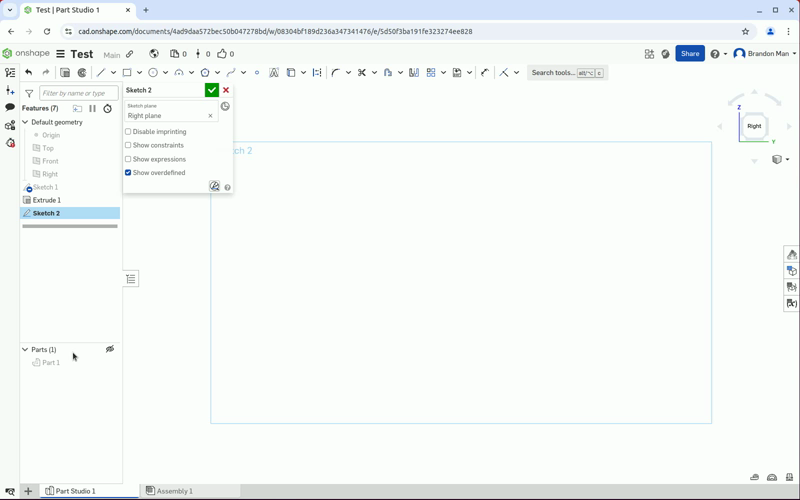
key(c)
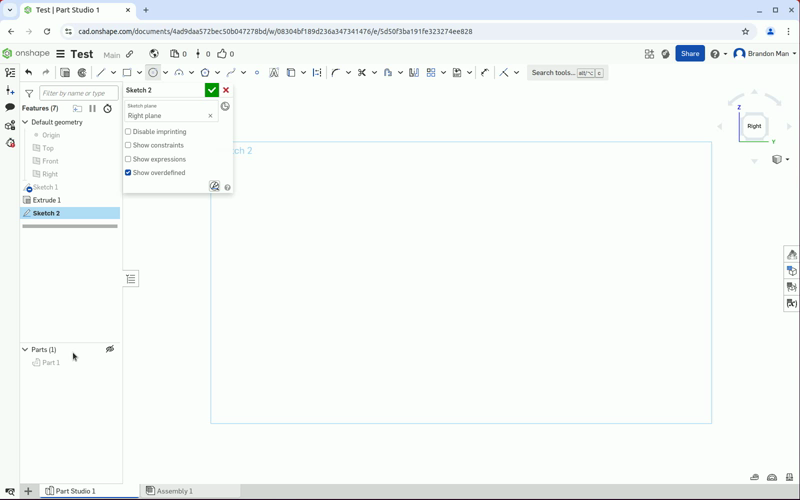
key_down(shift)
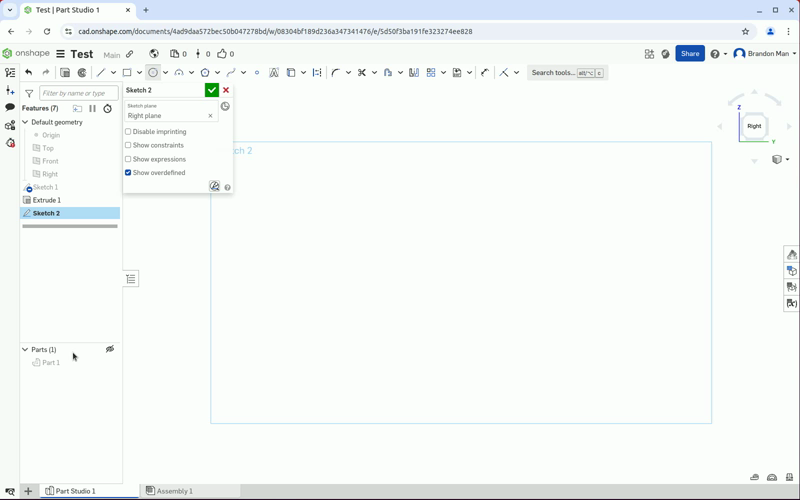
mouse_move(378, 290)
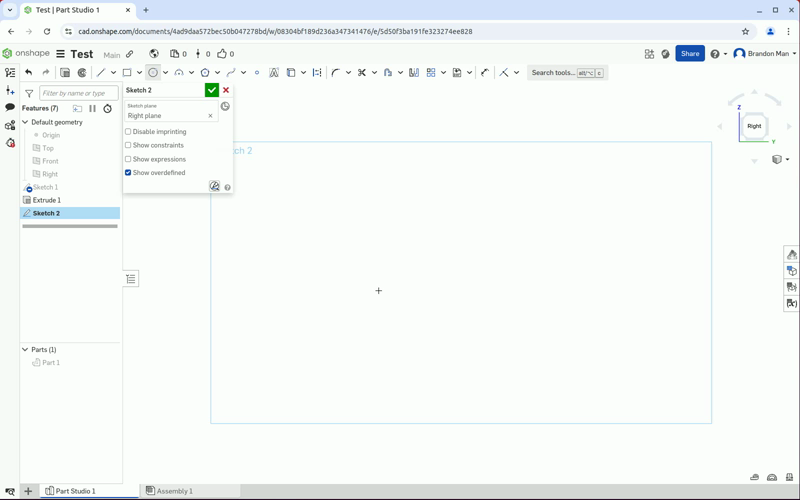
click(378, 290)
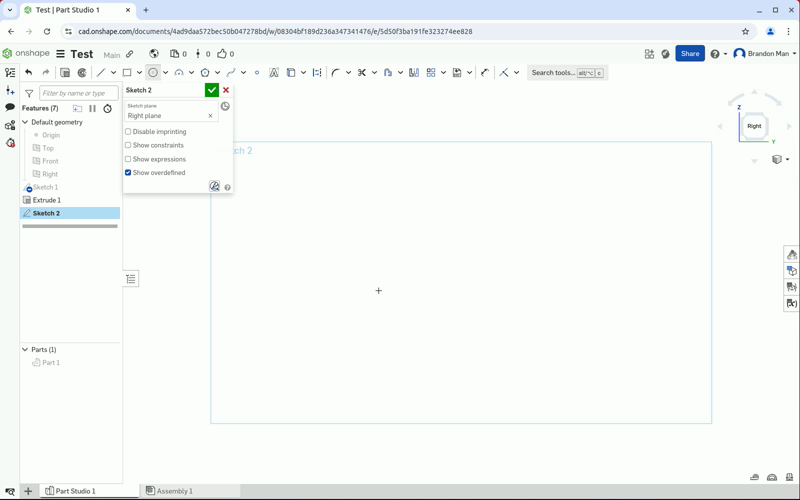
key_up(shift)
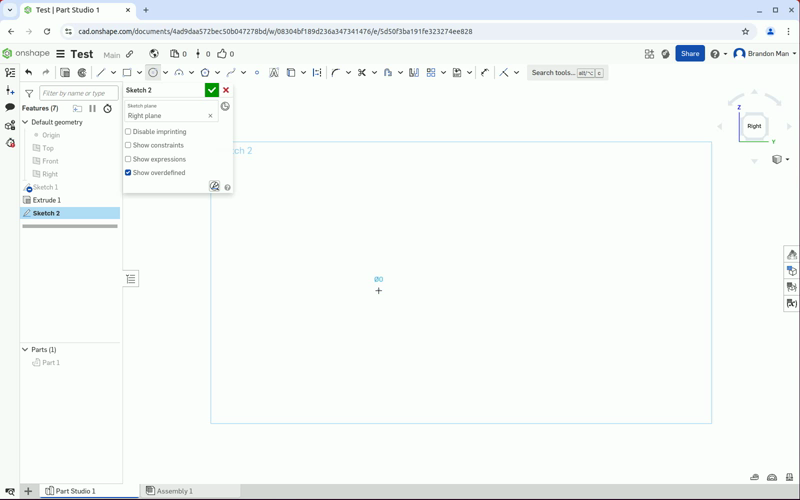
mouse_move(404, 290)
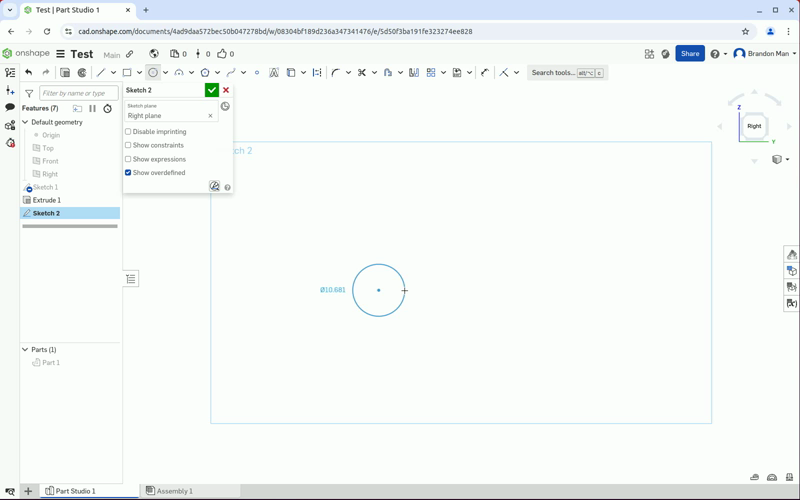
click(404, 290)
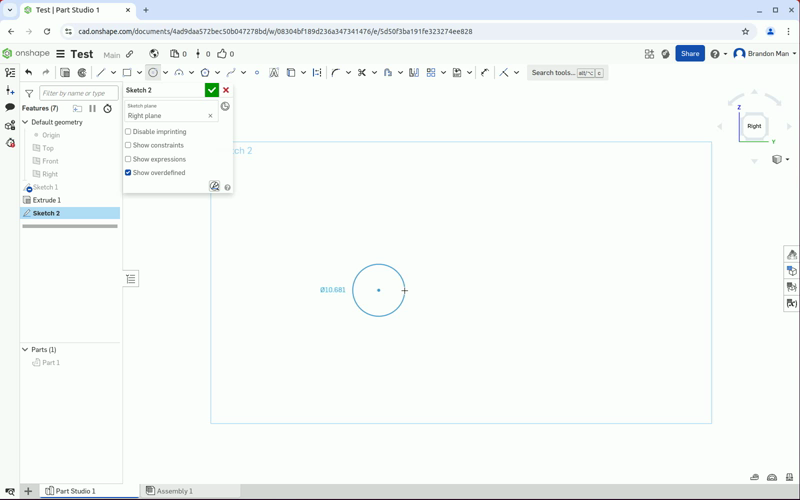
key(esc)
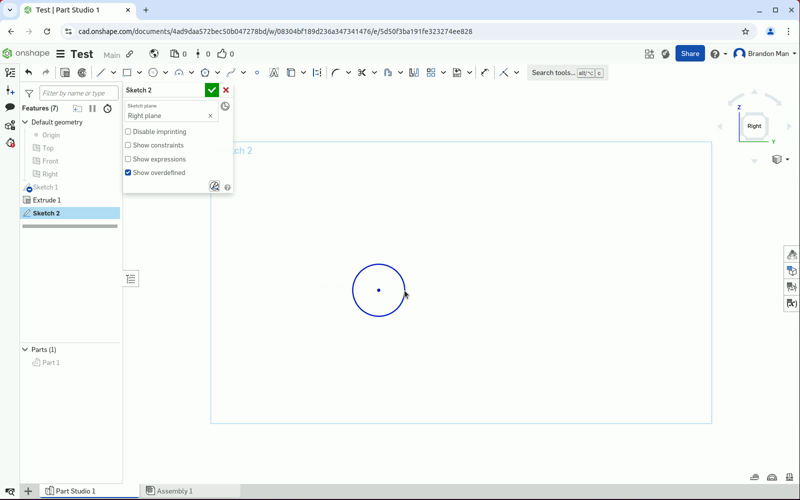
mouse_move(388, 283)
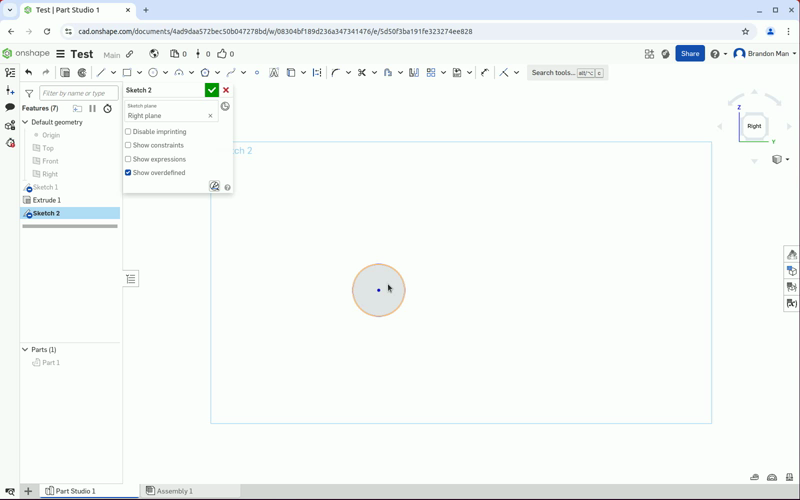
click(388, 283)
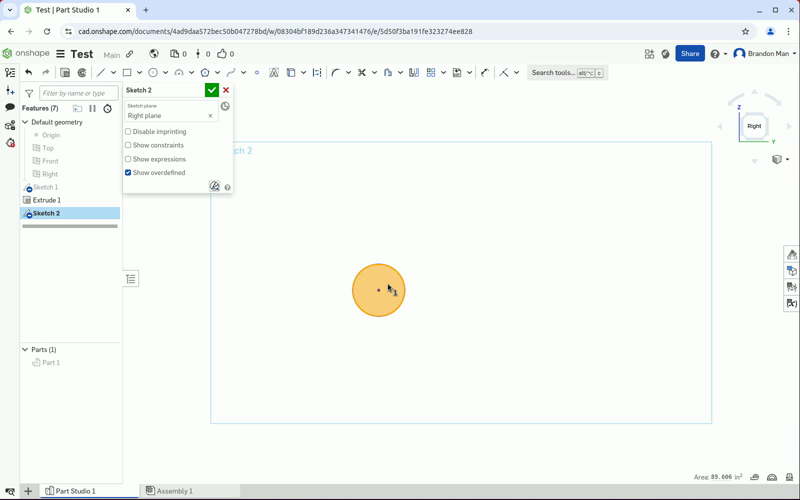
mouse_move(73, 352)
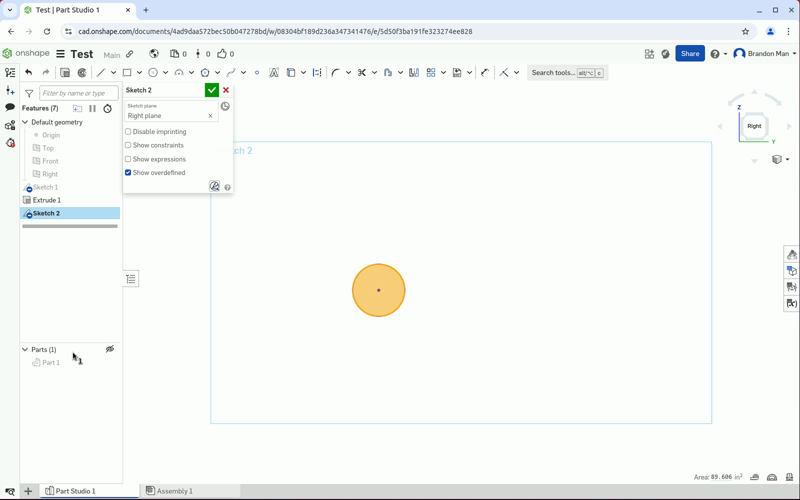
key(shift+y)
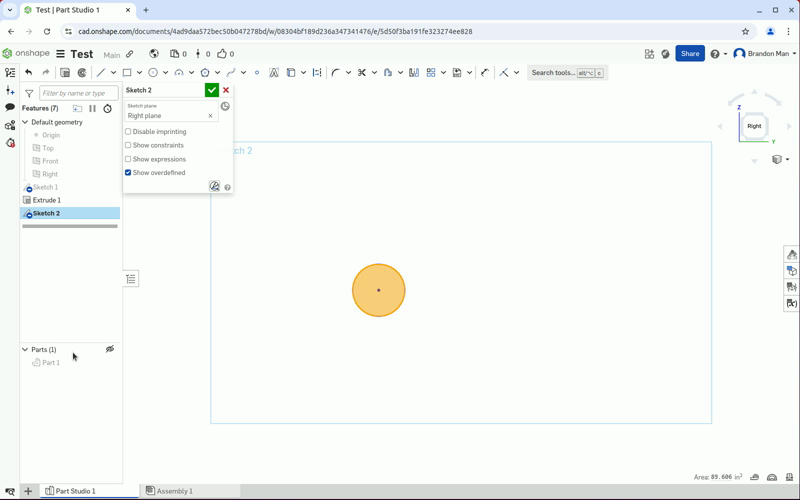
key(shift+e)
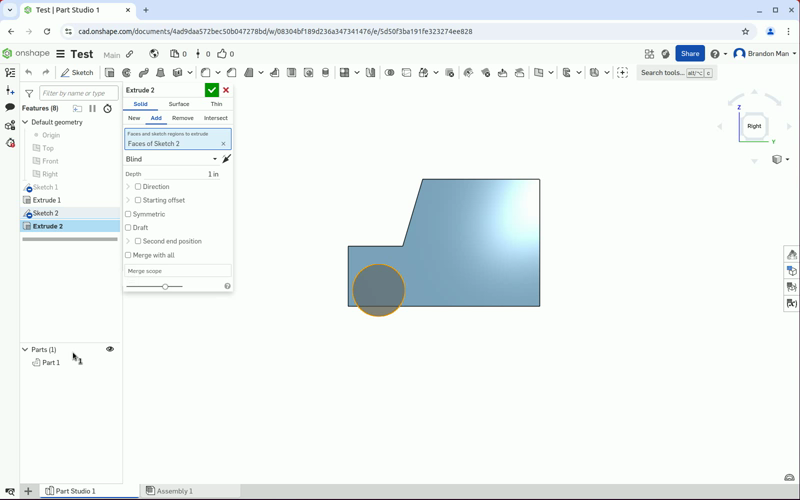
mouse_move(143, 106)
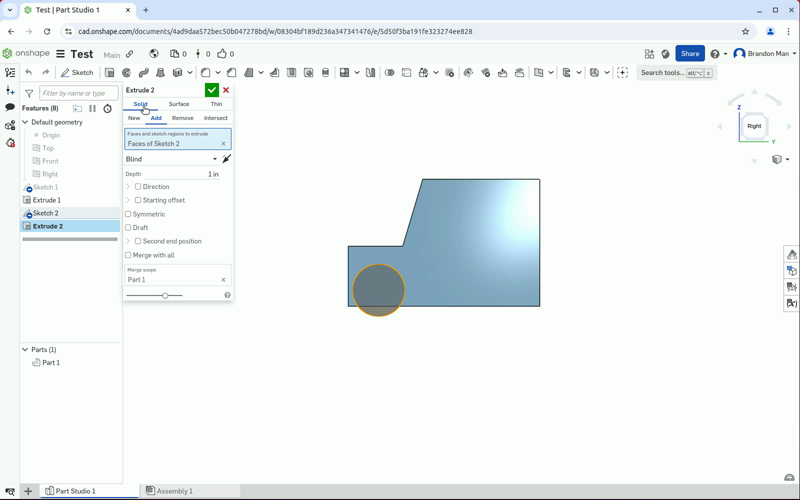
click(143, 106)
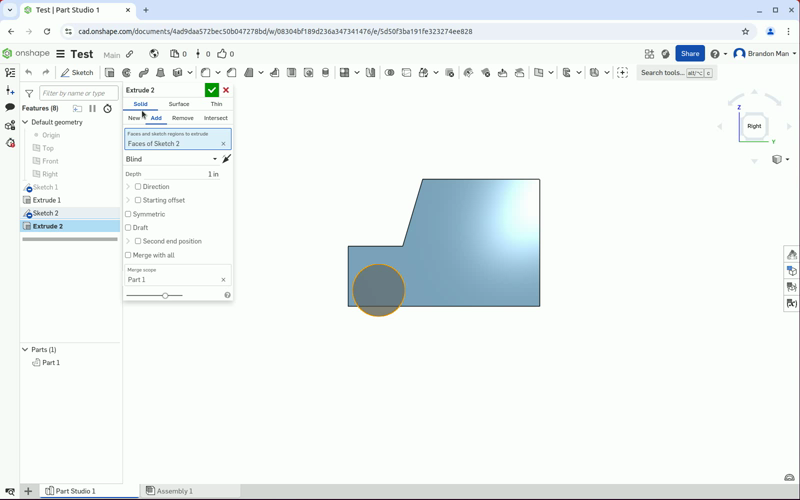
mouse_move(137, 120)
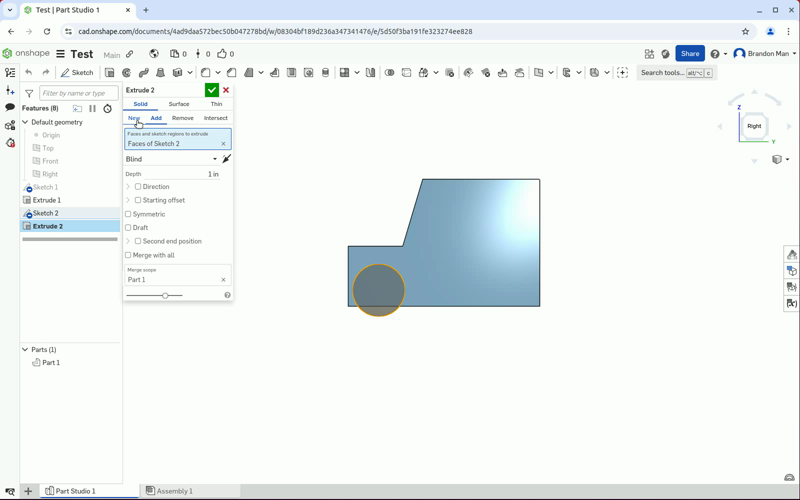
click(137, 120)
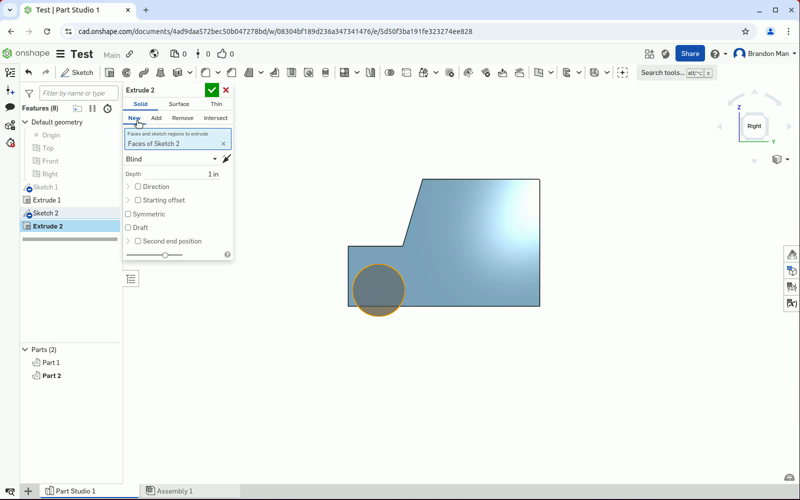
key(tab, 4)
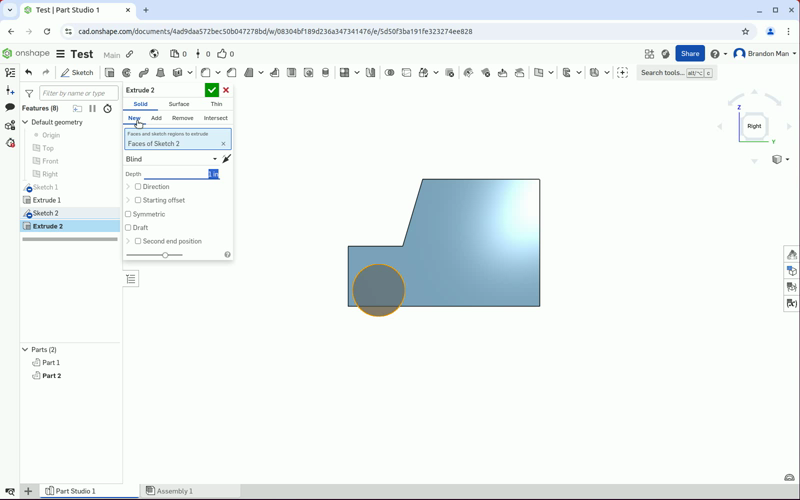
text(20.22)
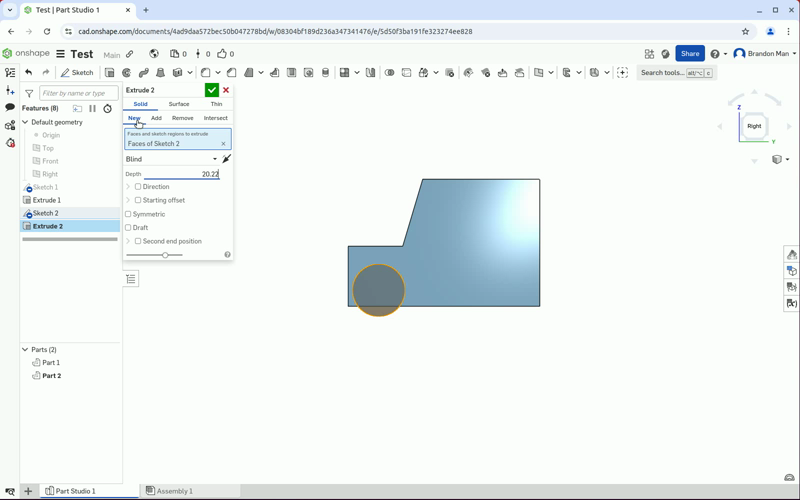
key(tab, 3)
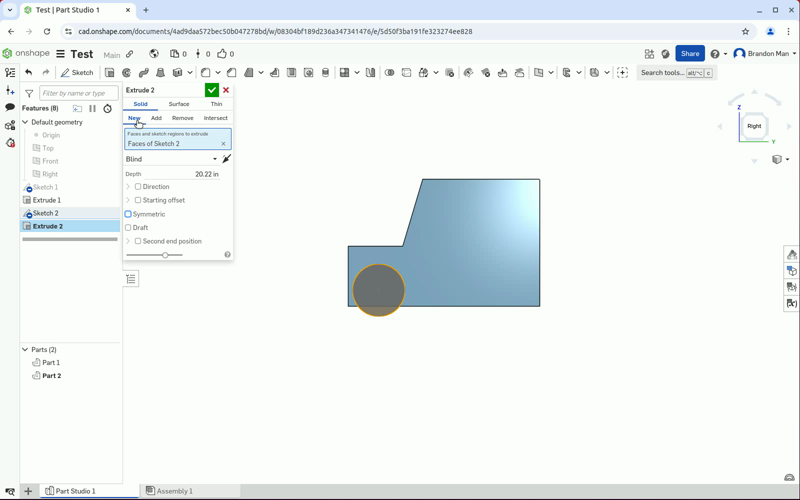
key(space)
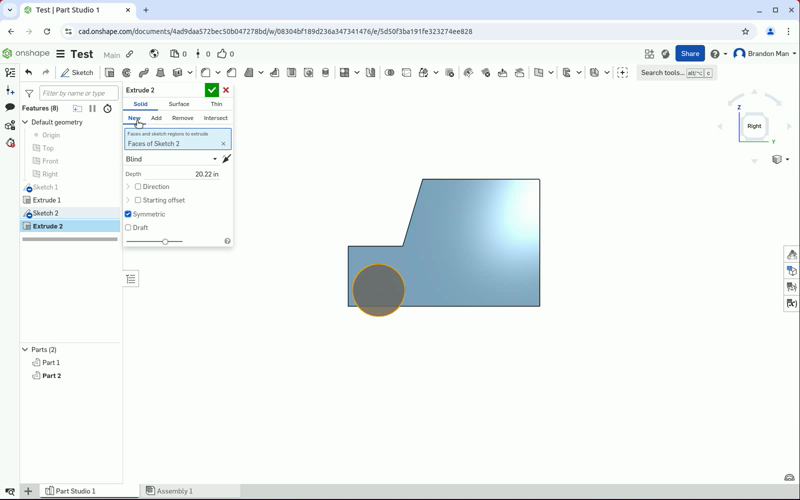
key(enter)
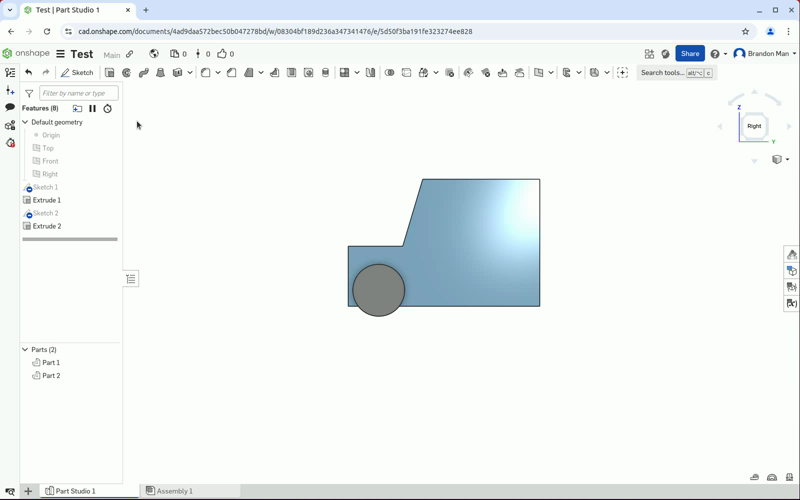
key(shift+h)
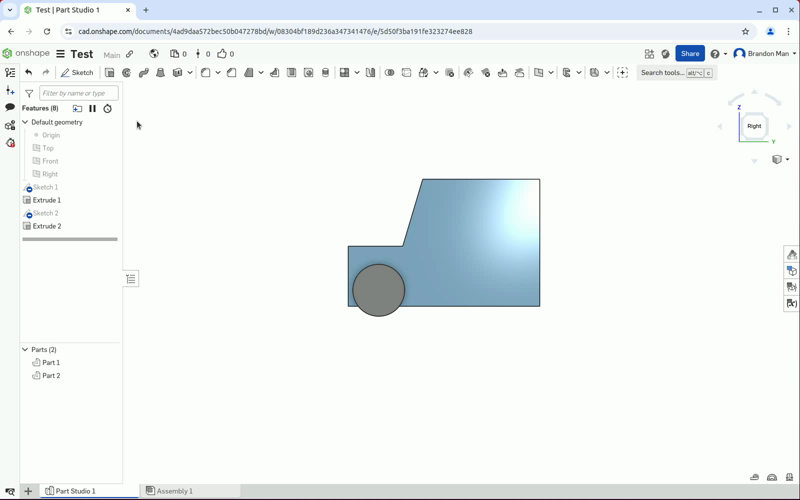
key(shift+h)
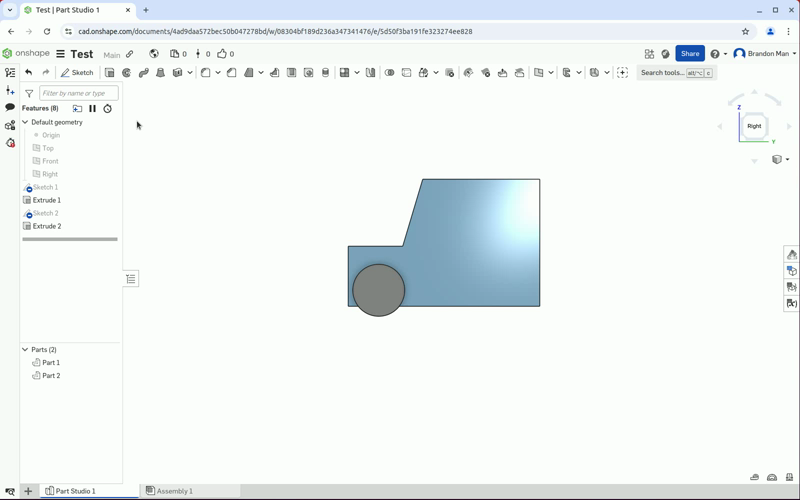
mouse_move(73, 189)
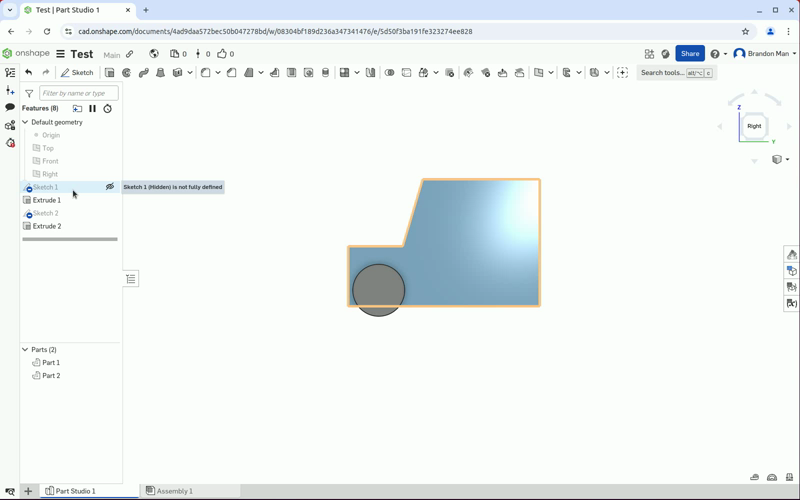
click(73, 189)
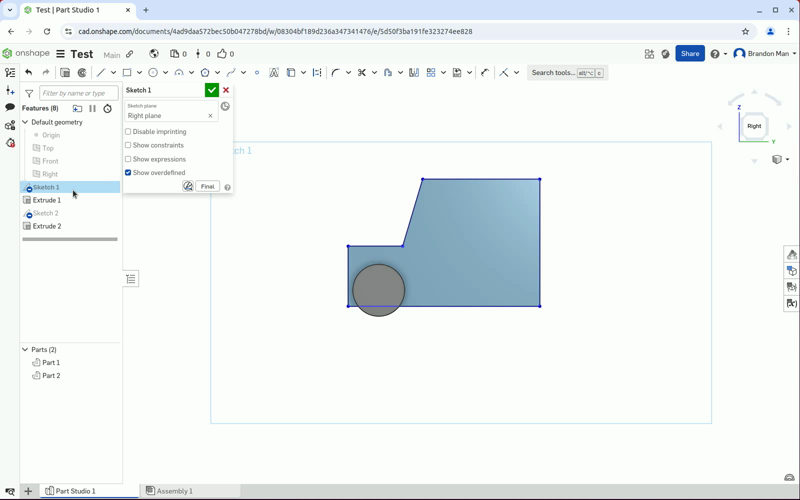
mouse_move(229, 92)
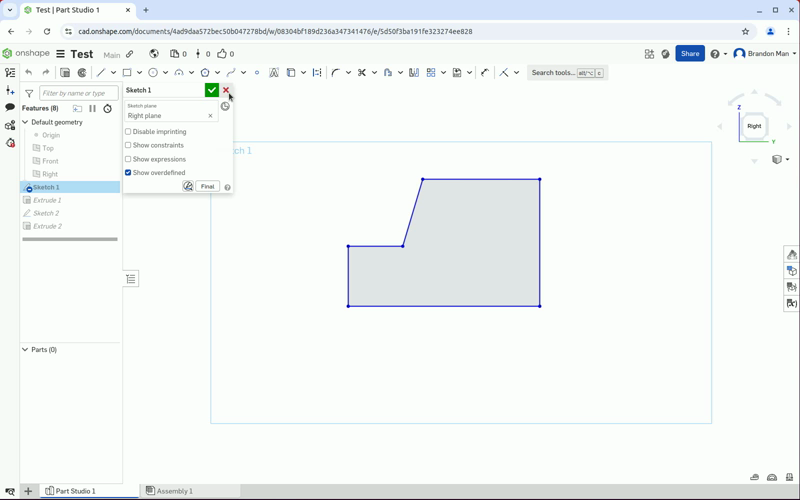
click(229, 92)
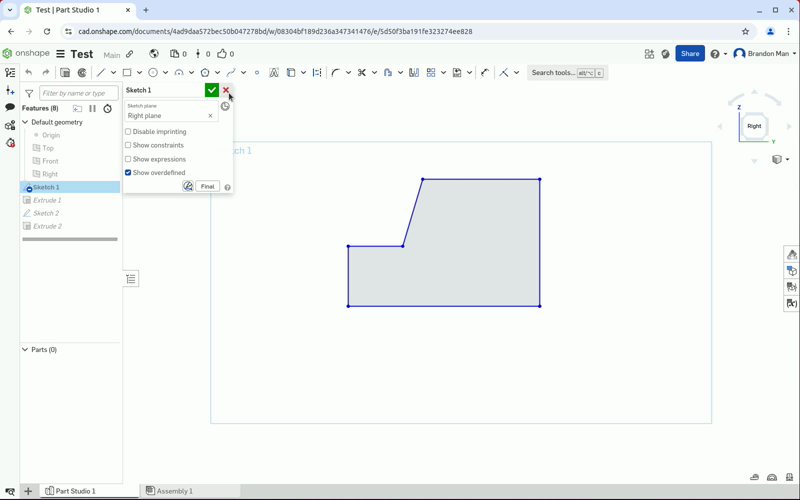
key(shift+s)
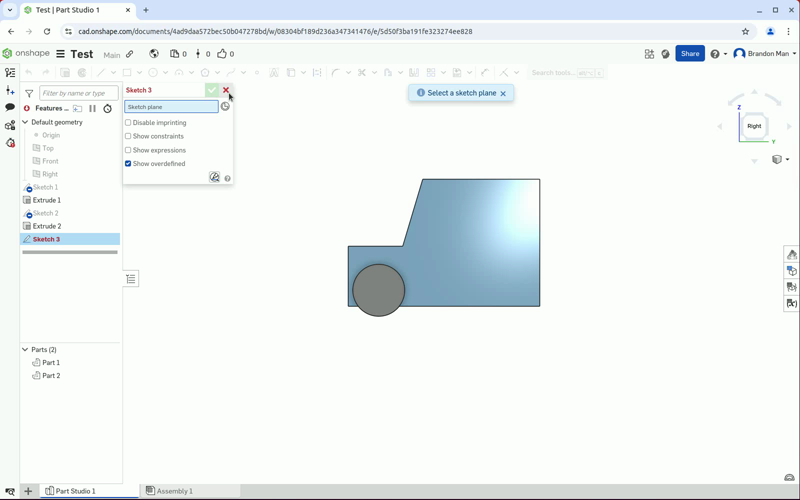
mouse_move(73, 176)
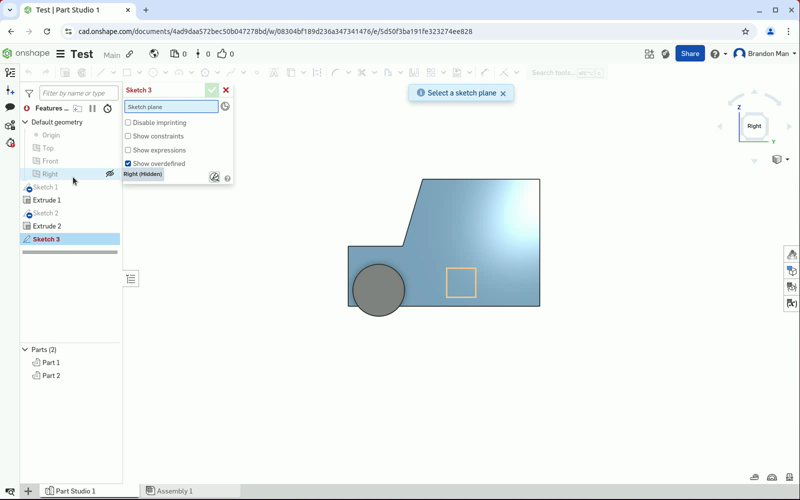
click(73, 176)
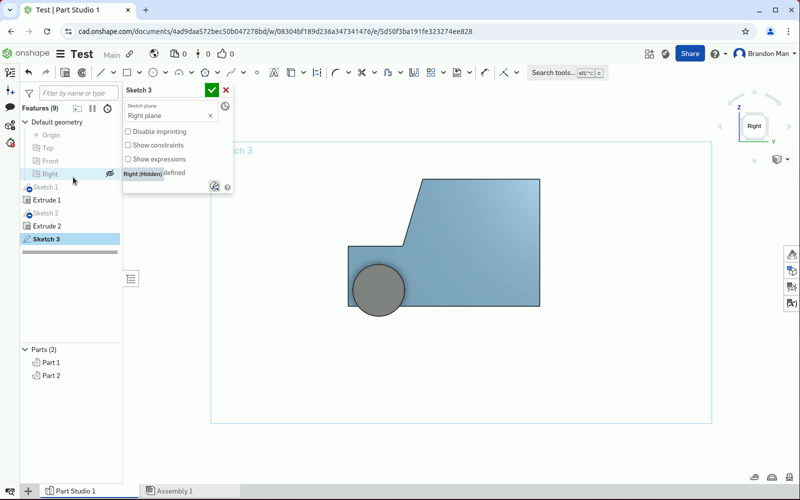
mouse_move(73, 352)
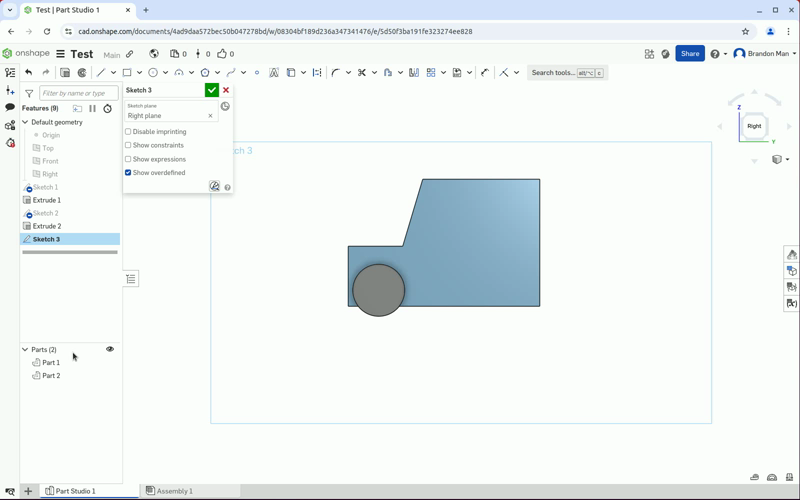
key(y)
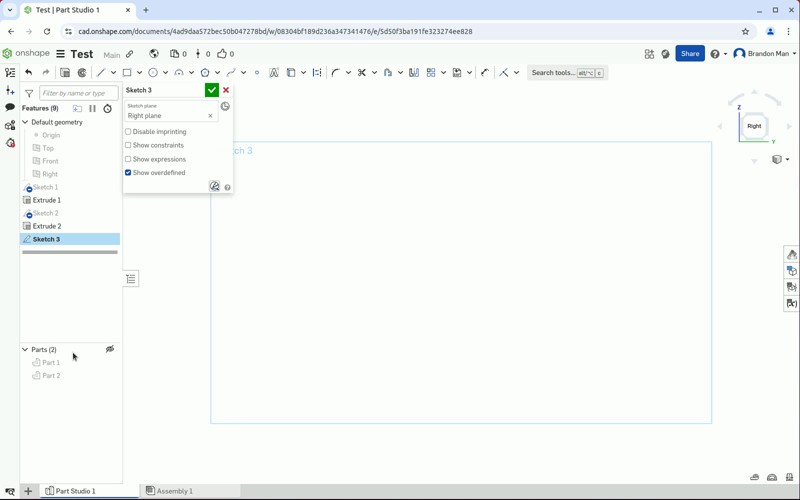
key(c)
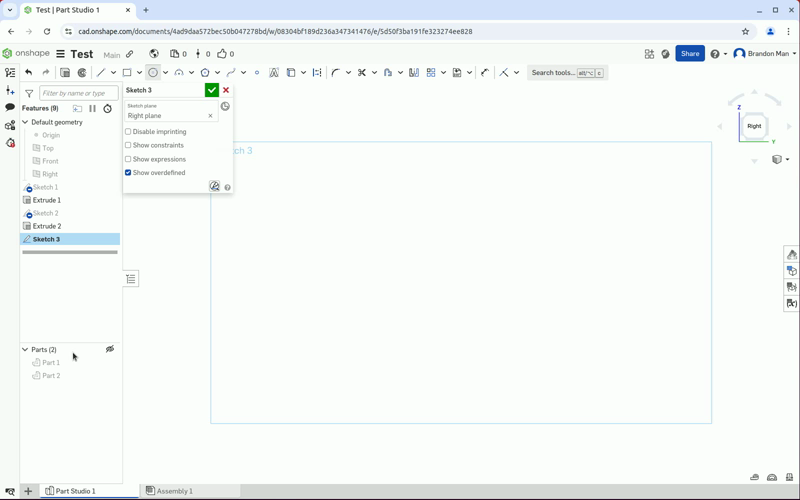
key_down(shift)
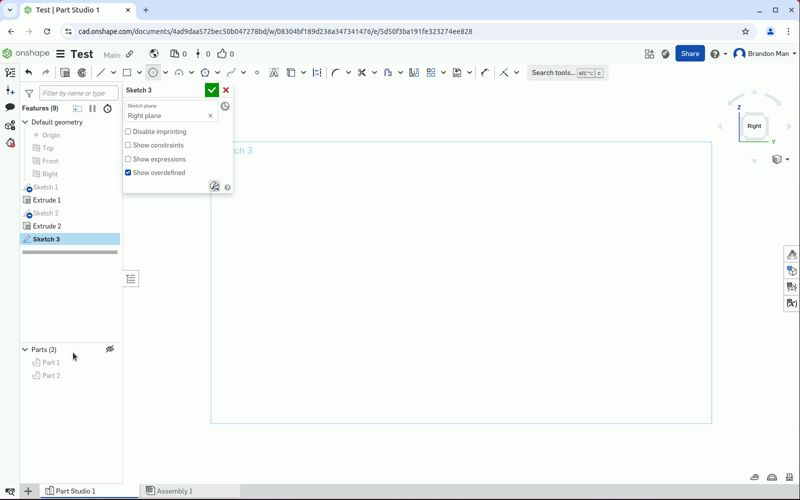
mouse_move(495, 290)
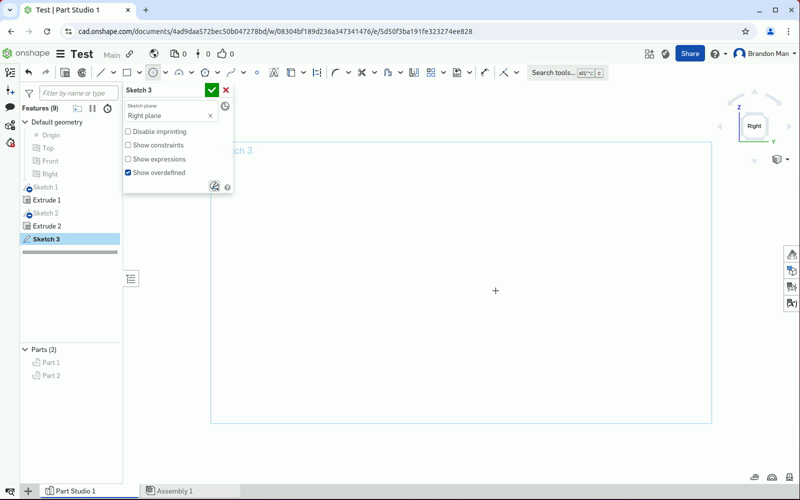
click(495, 290)
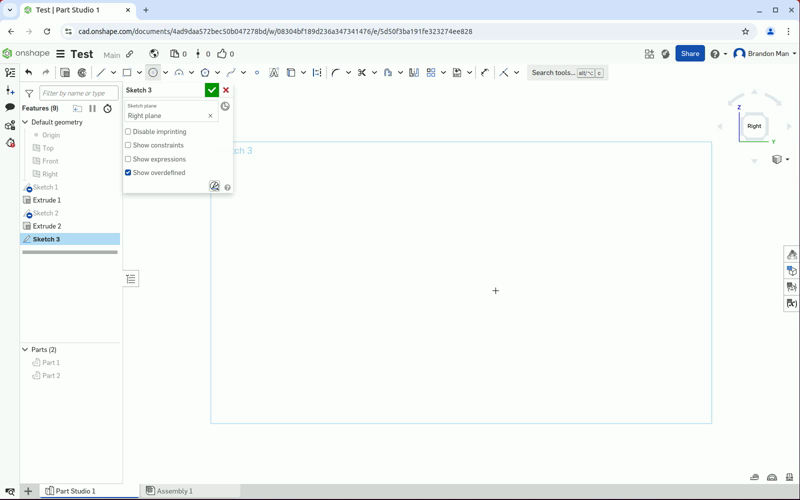
key_up(shift)
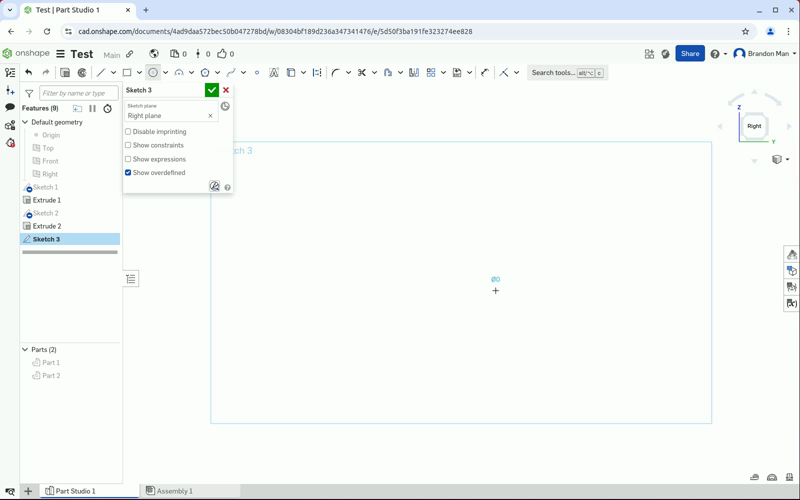
mouse_move(525, 290)
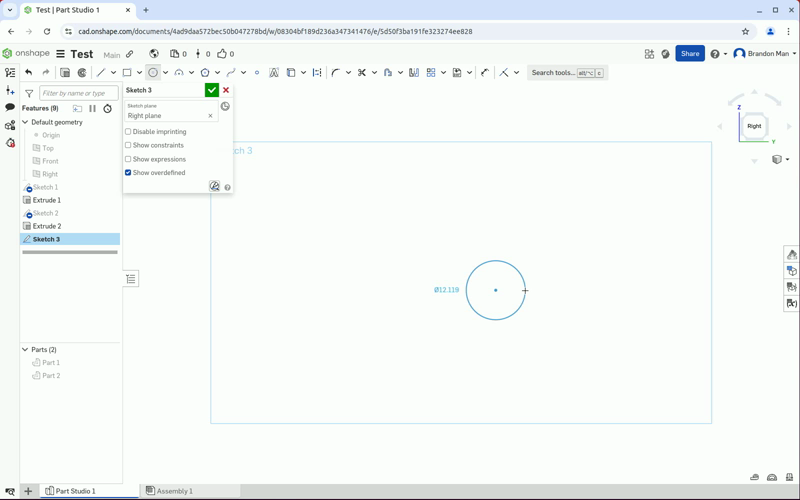
click(525, 290)
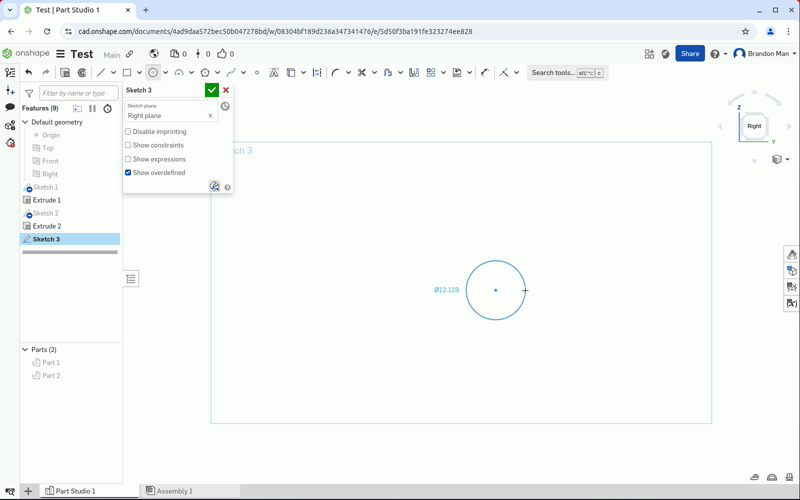
key(esc)
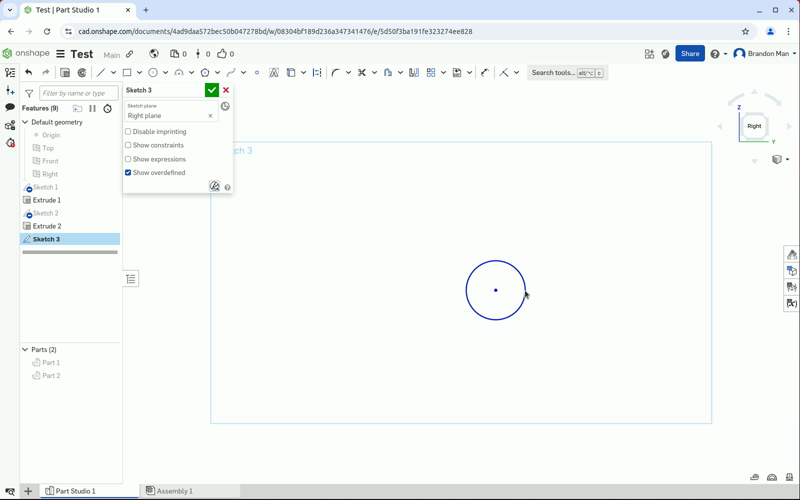
mouse_move(473, 281)
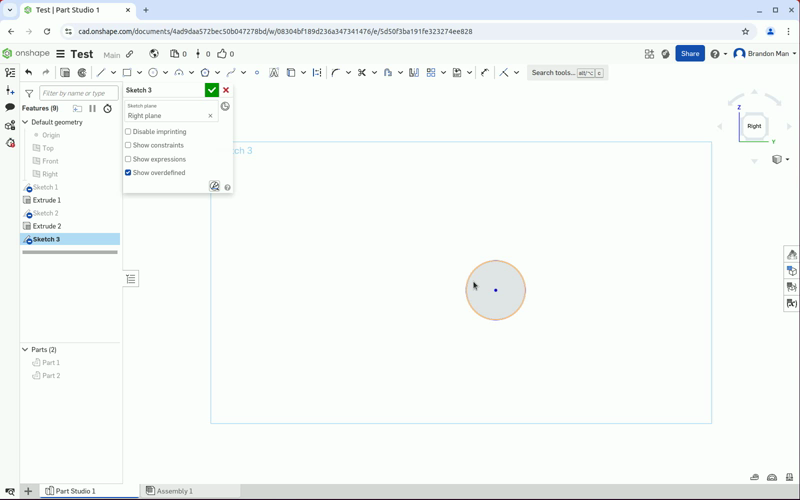
click(473, 281)
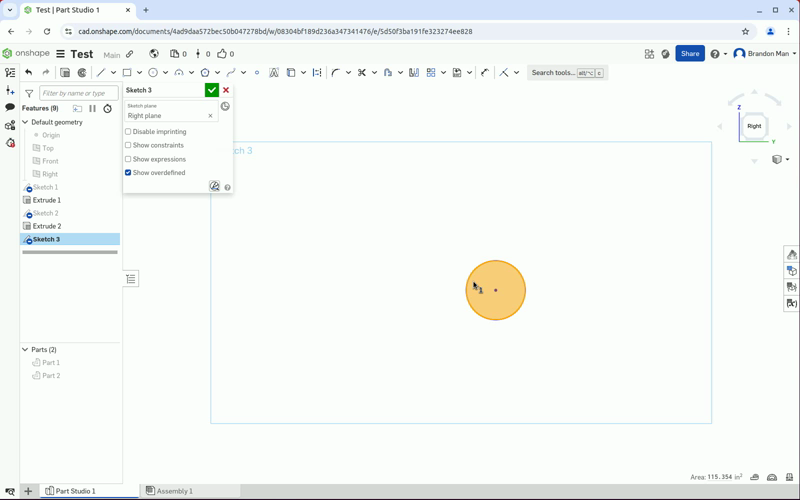
mouse_move(73, 352)
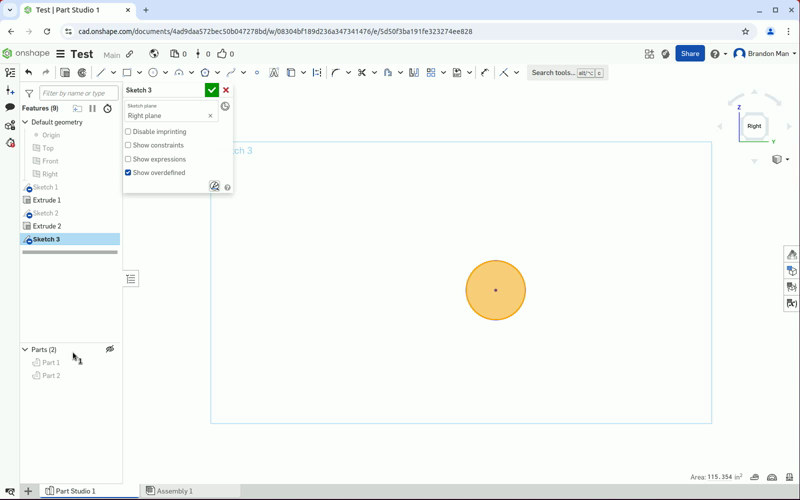
key(shift+y)
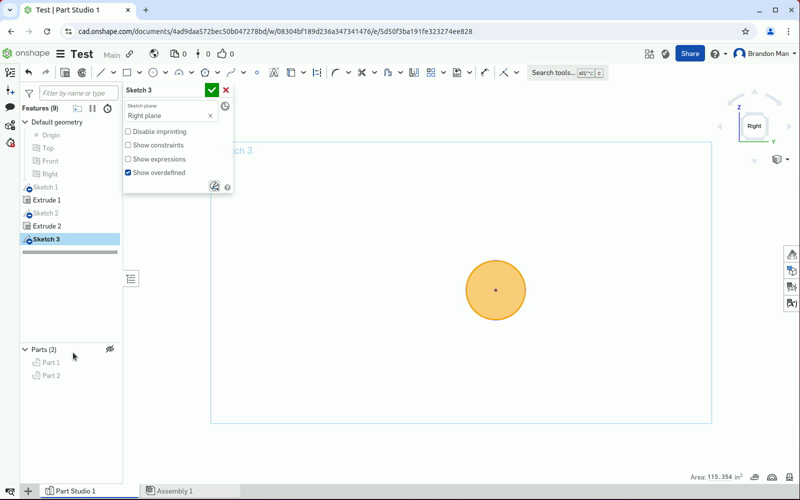
key(shift+e)
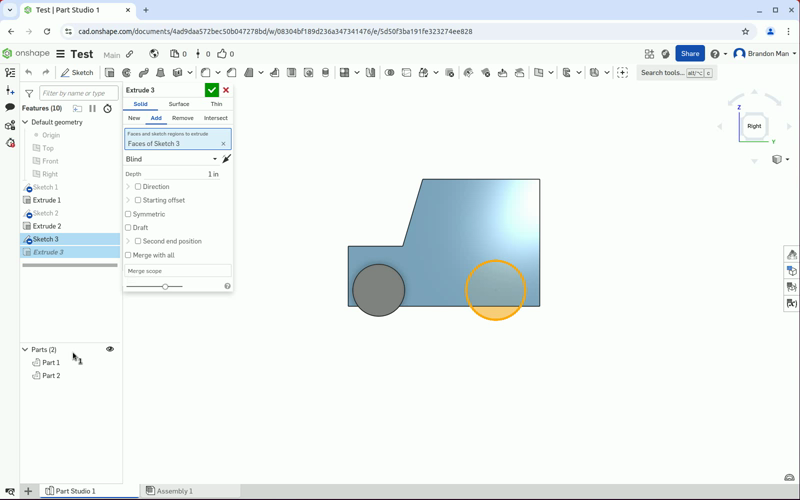
mouse_move(143, 106)
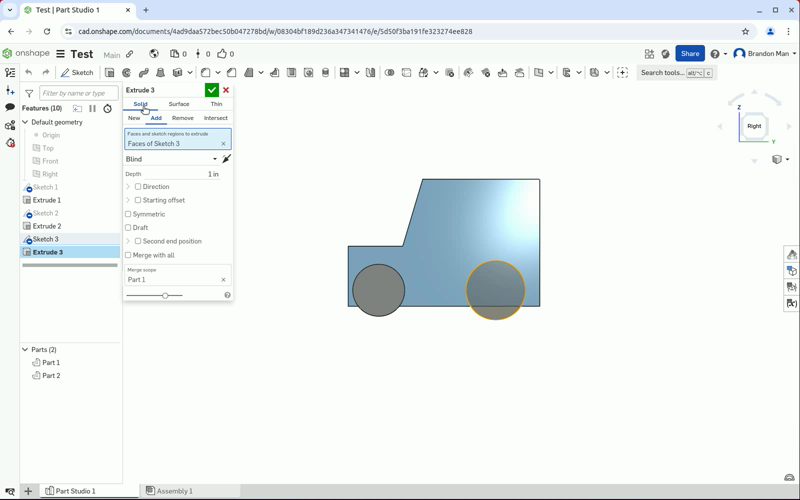
click(143, 106)
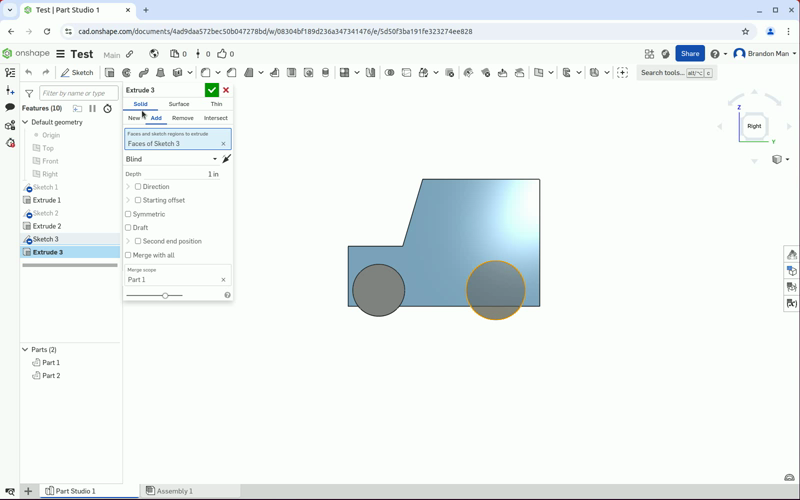
mouse_move(137, 120)
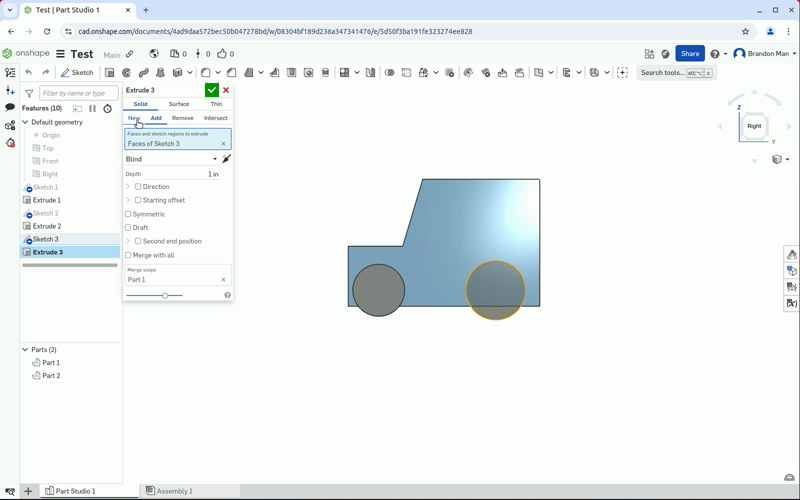
click(137, 120)
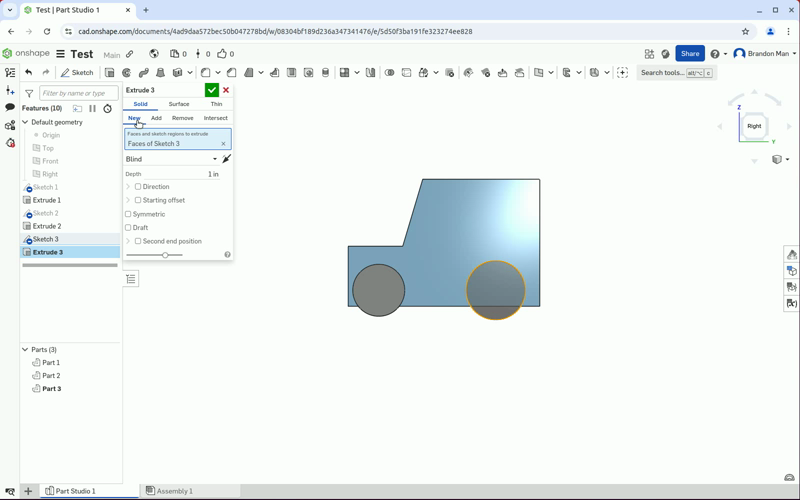
key(tab, 4)
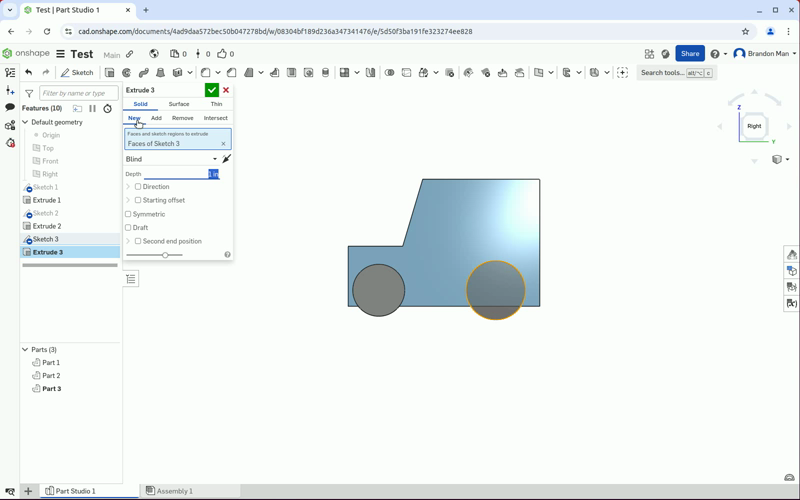
text(20.22)
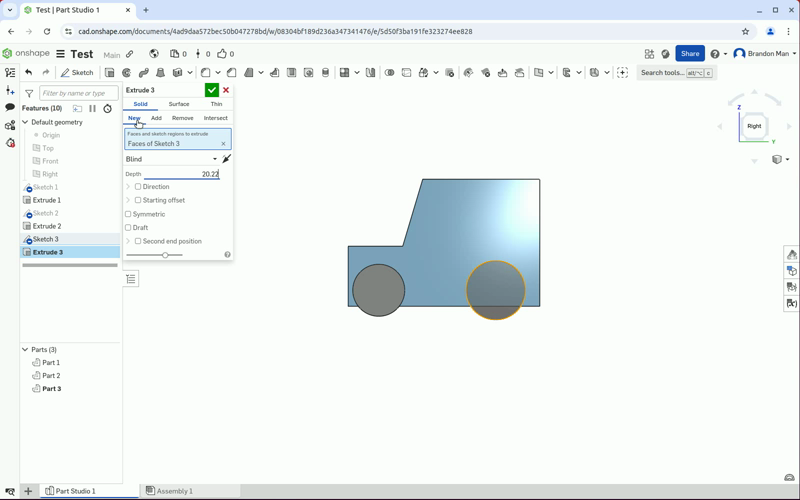
key(tab, 3)
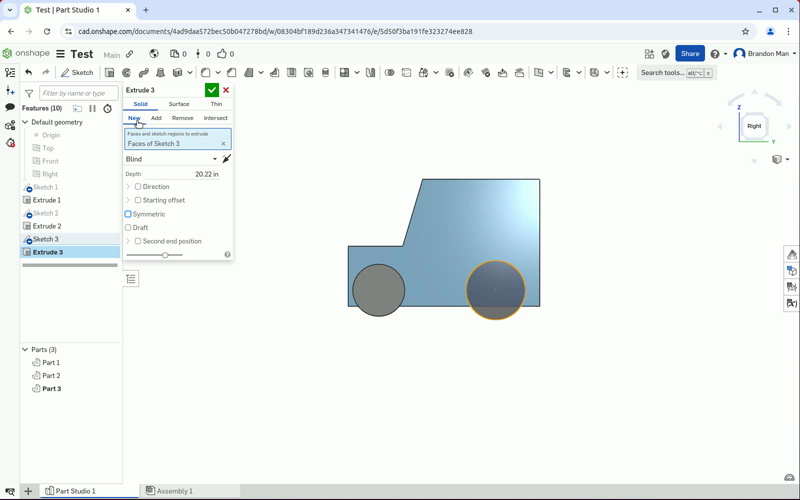
key(space)
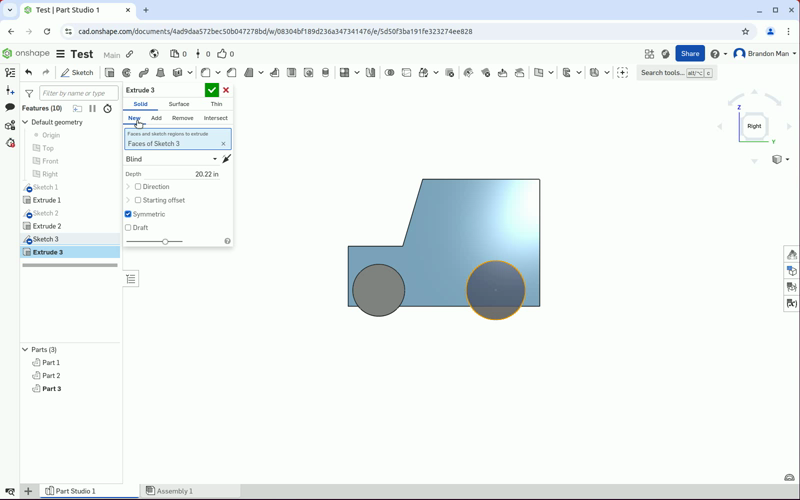
key(enter)
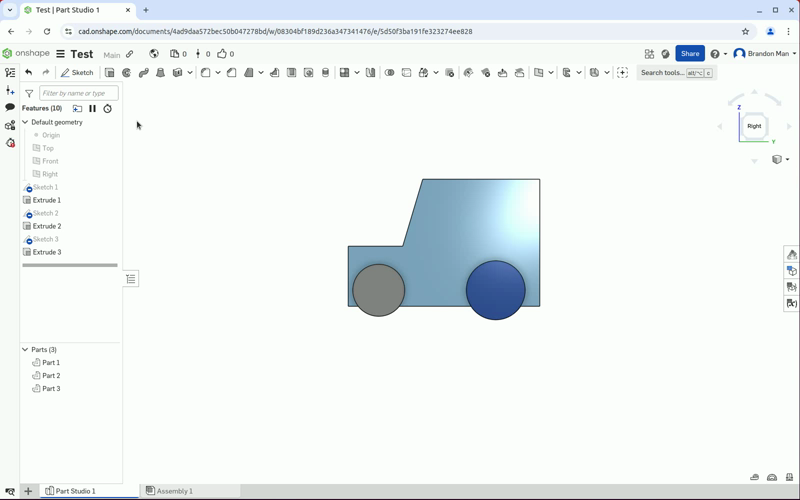
key(shift+h)
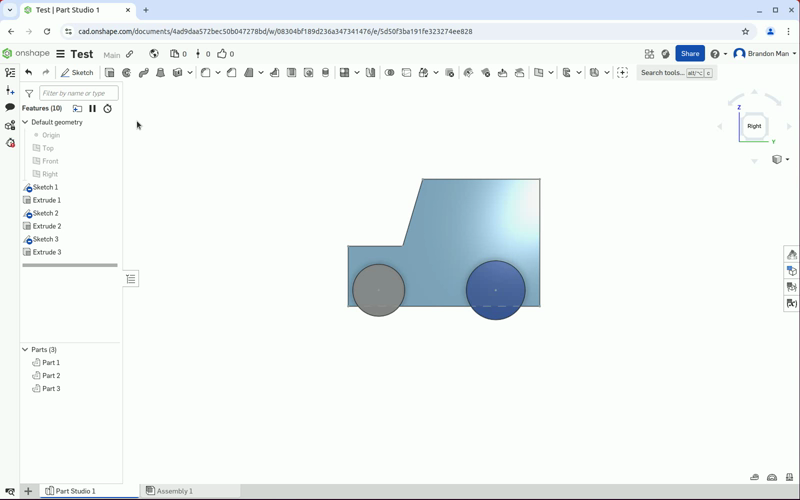
key(shift+h)
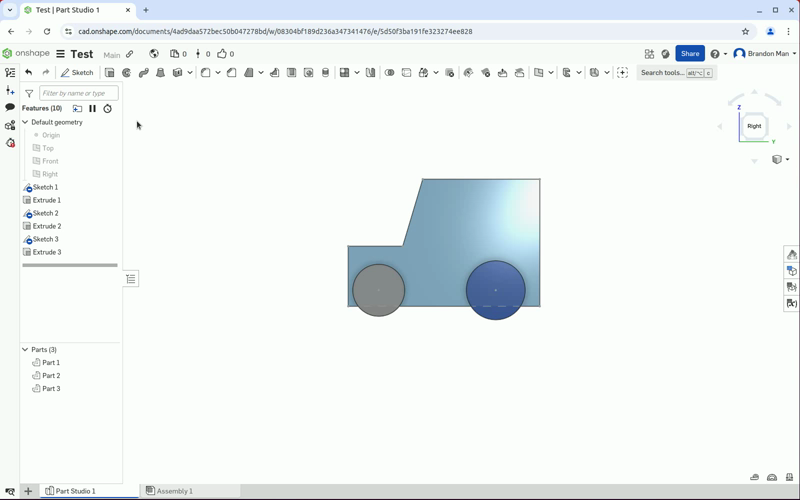
key(shift+7)
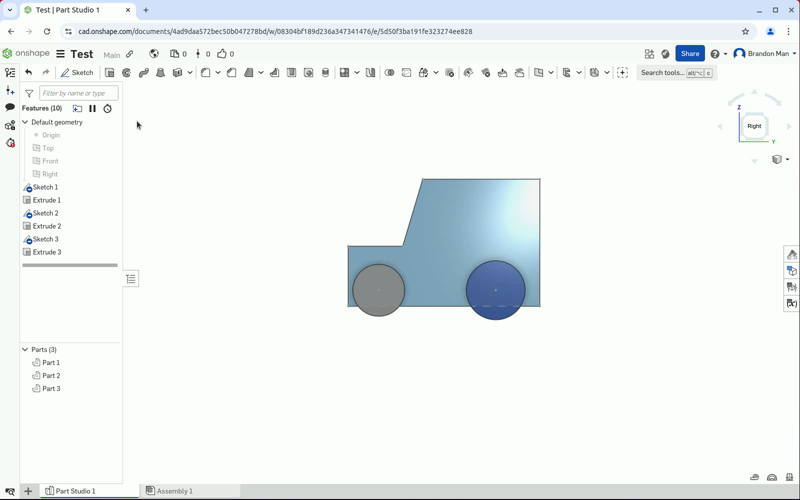
key(right, 2)
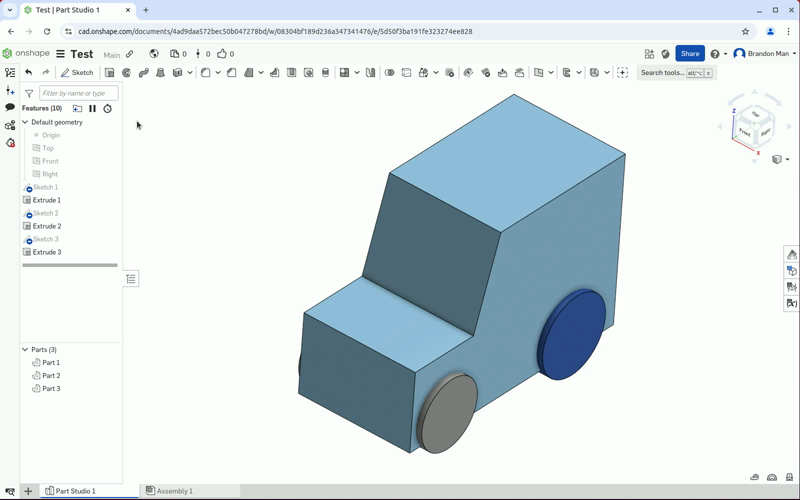
key(down, 2)
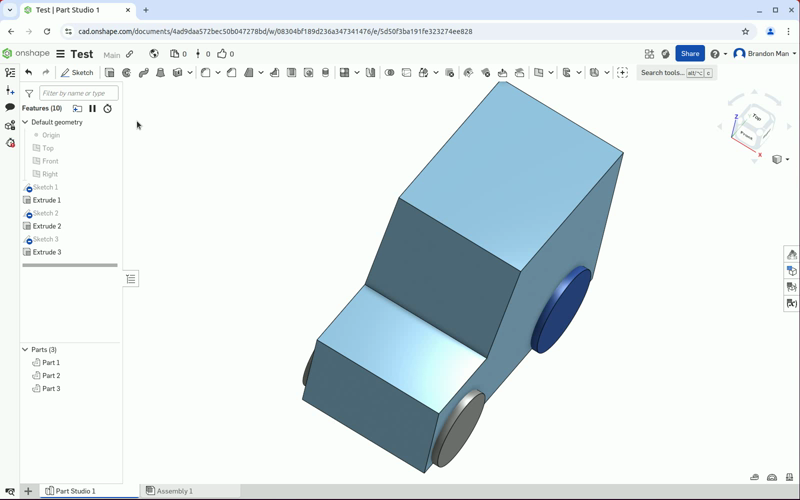
key(up, 2)
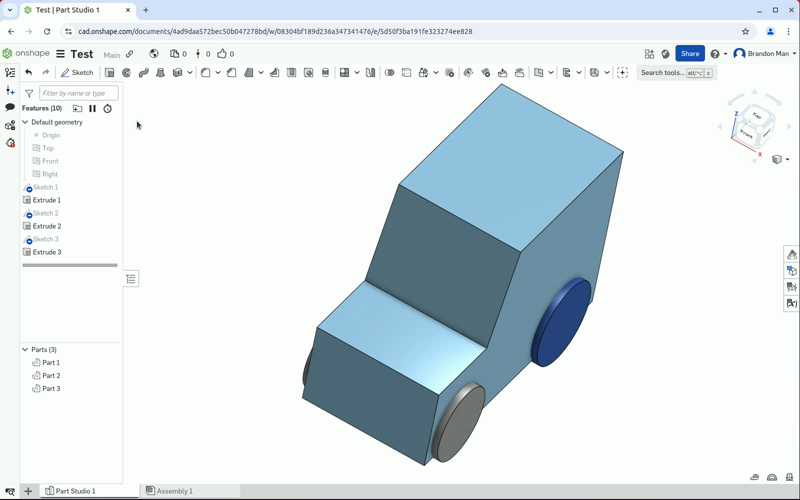
key(left, 2)
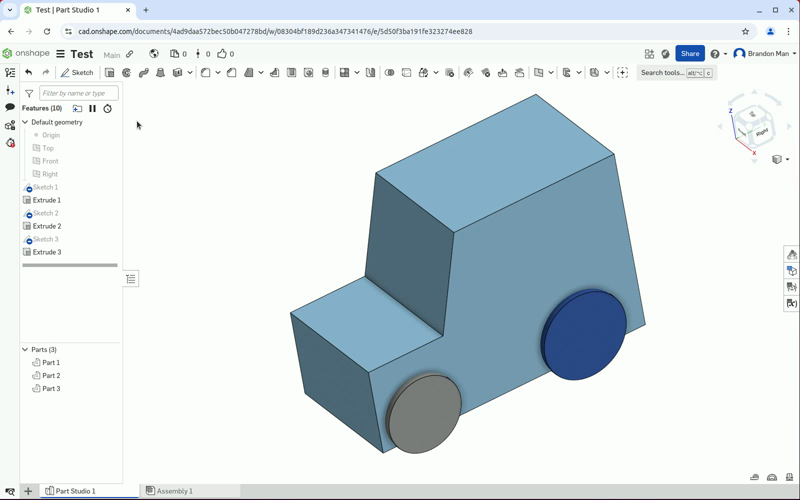
mouse_move(73, 189)
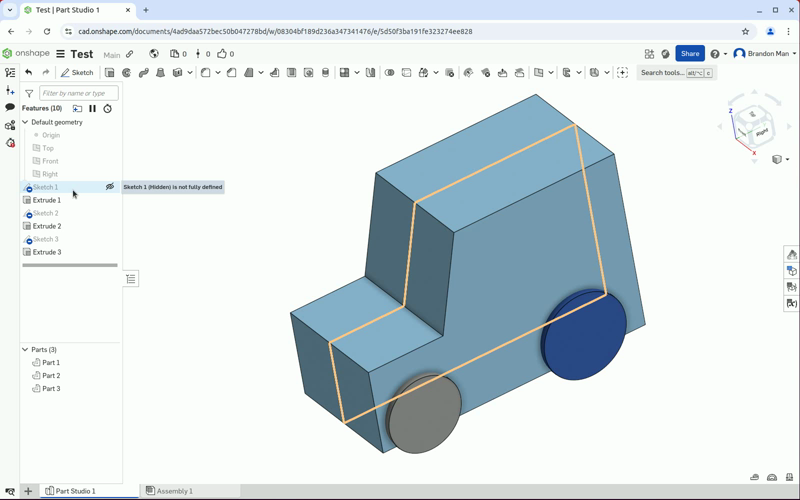
click(73, 189)